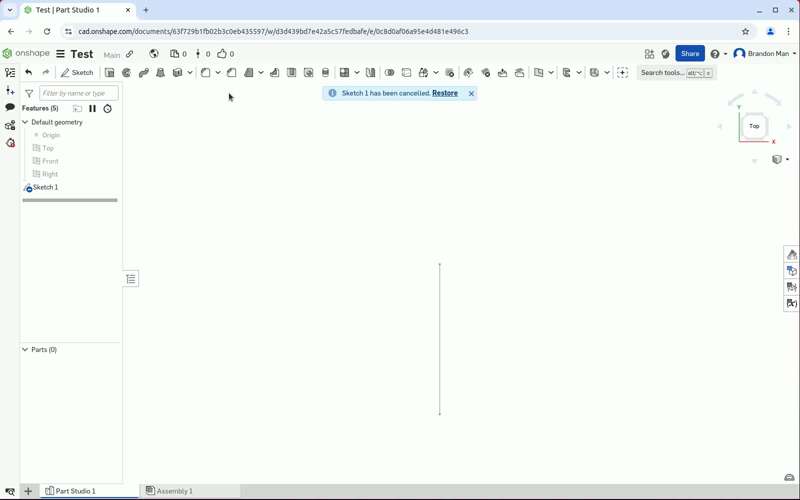
key(shift+h)
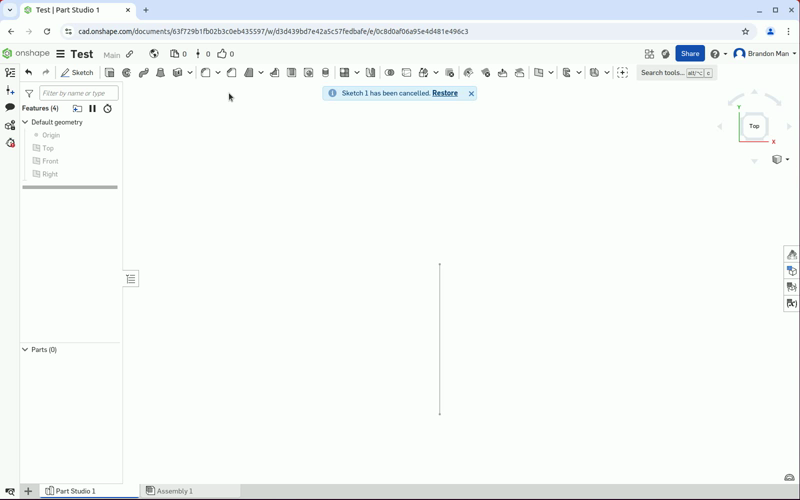
mouse_move(73, 352)
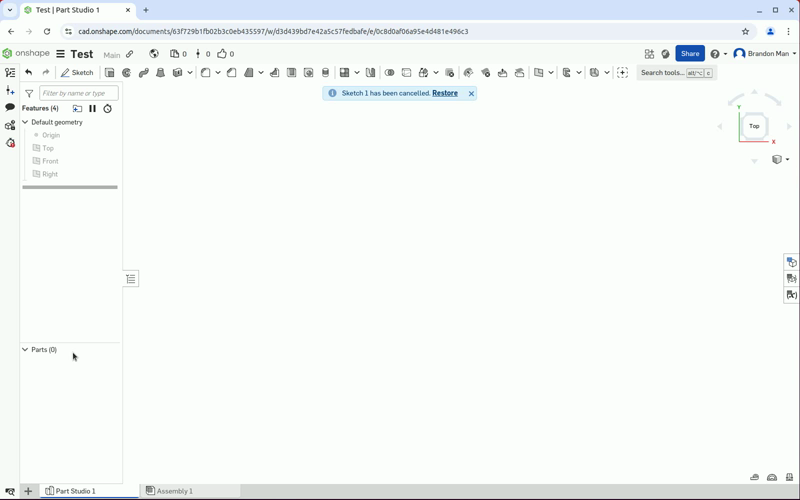
key(y)
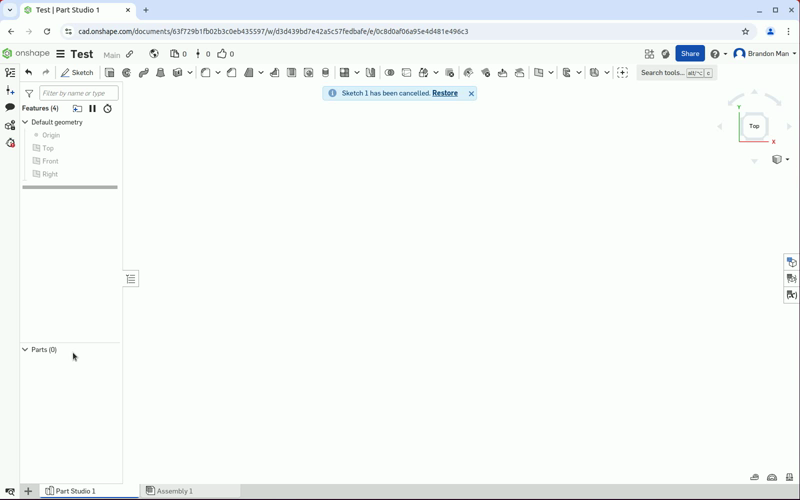
key(shift+p)
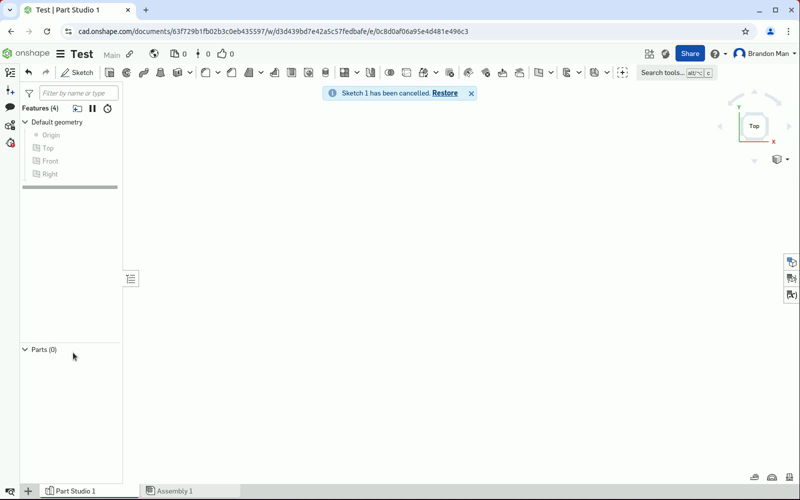
key(space)
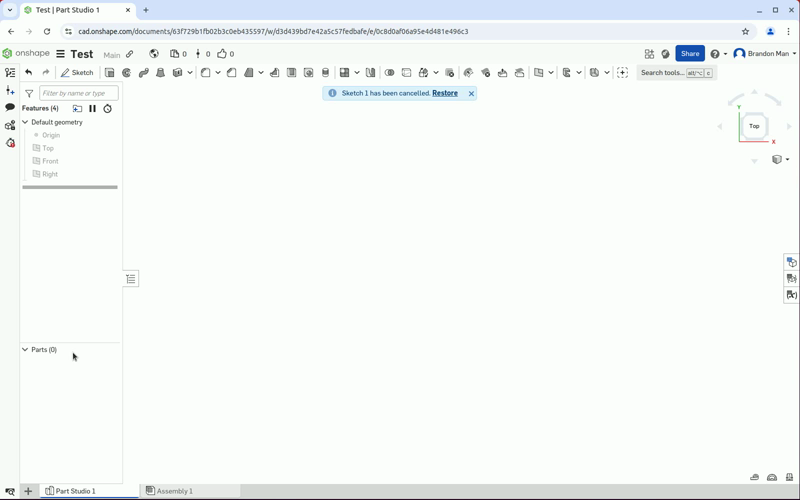
key_down(shift)
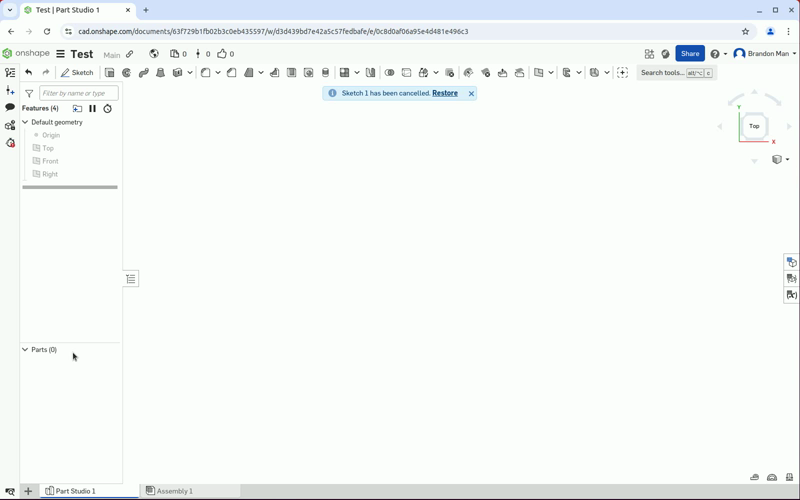
key(up)
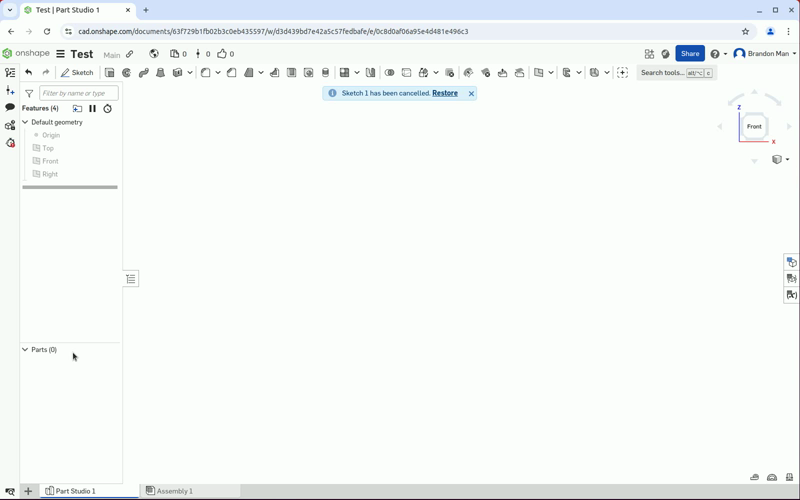
key_up(shift)
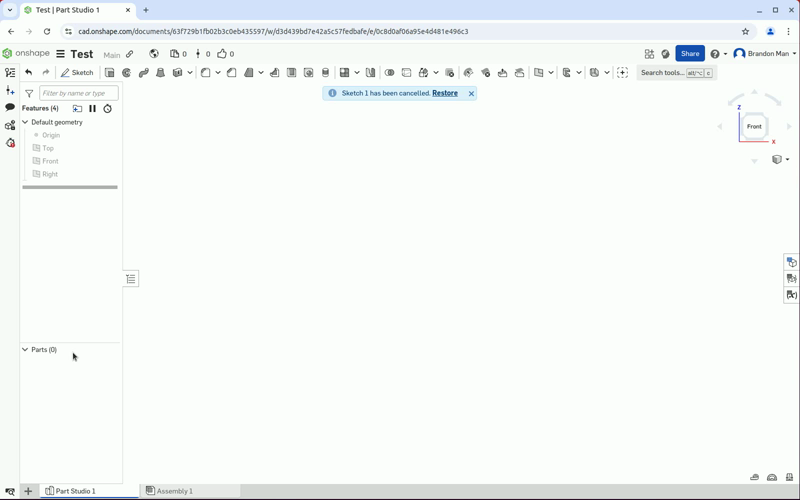
mouse_move(73, 352)
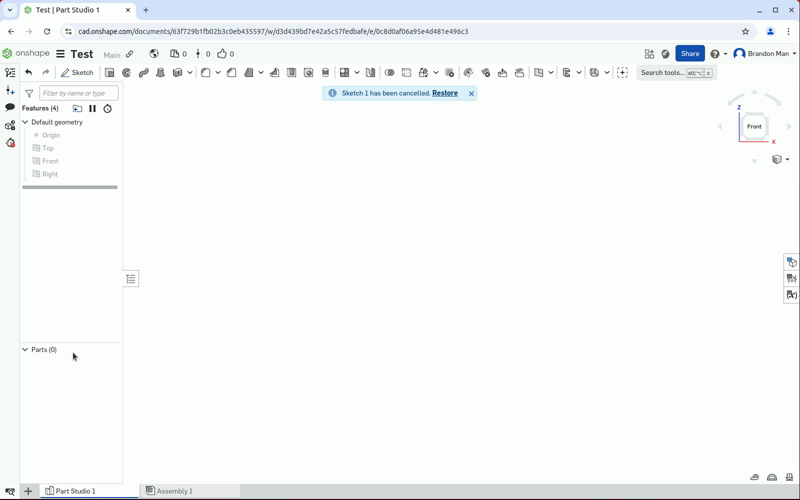
key(shift+y)
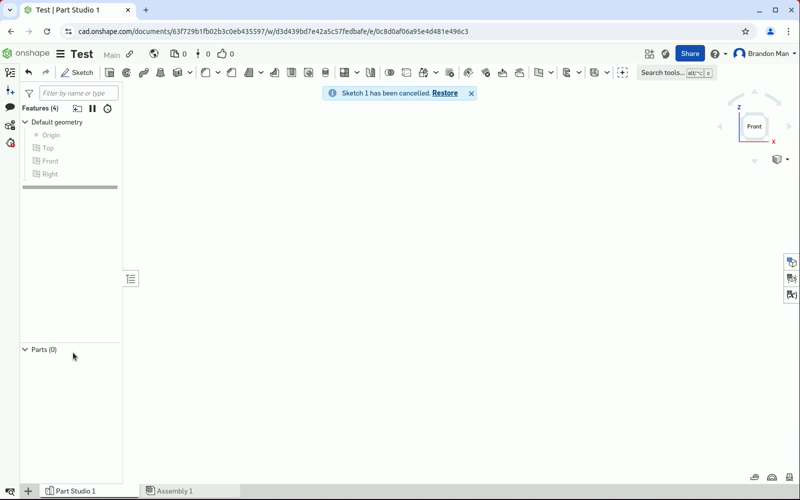
key(shift+s)
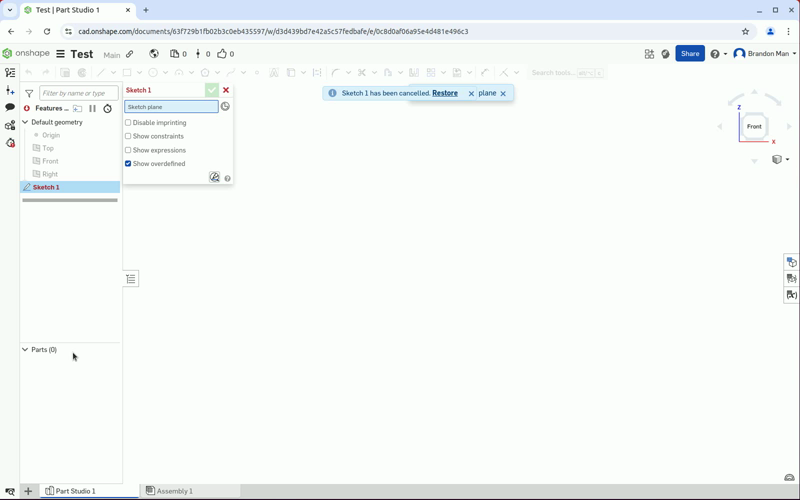
mouse_move(73, 163)
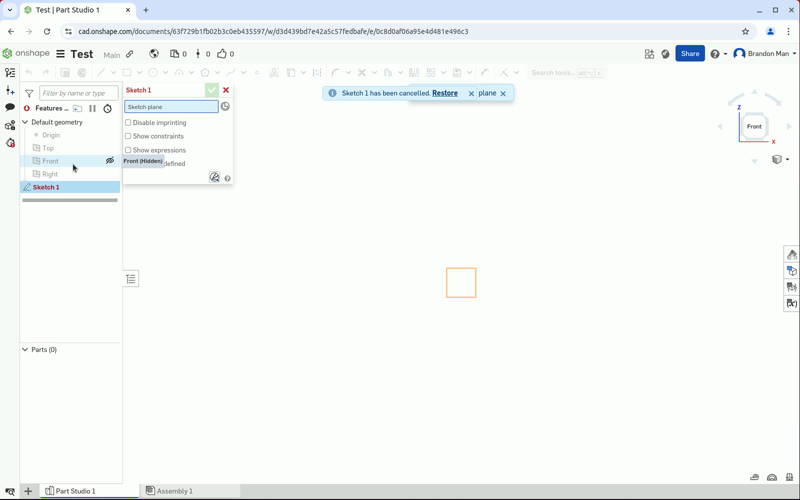
click(73, 163)
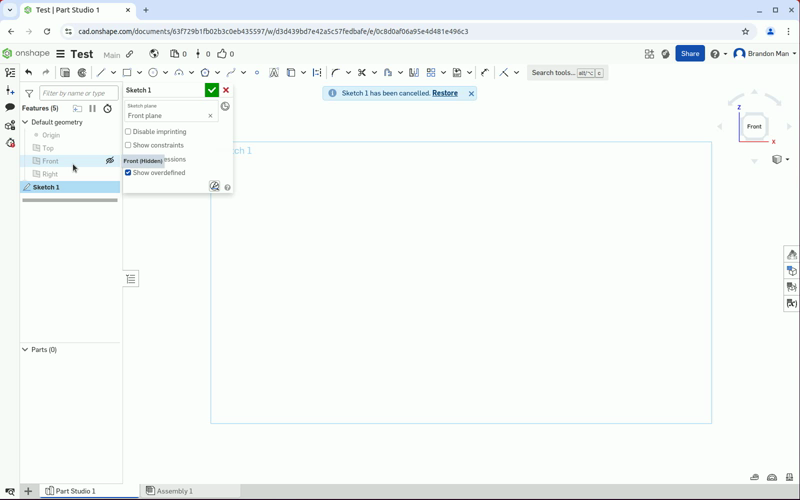
mouse_move(73, 352)
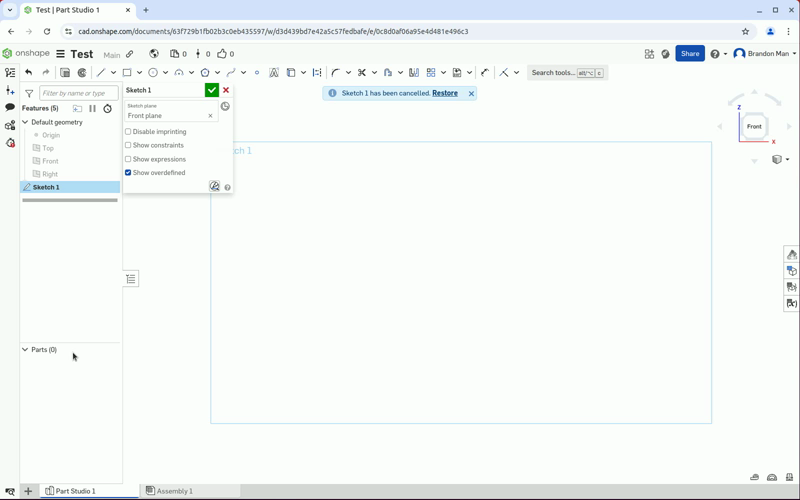
key(y)
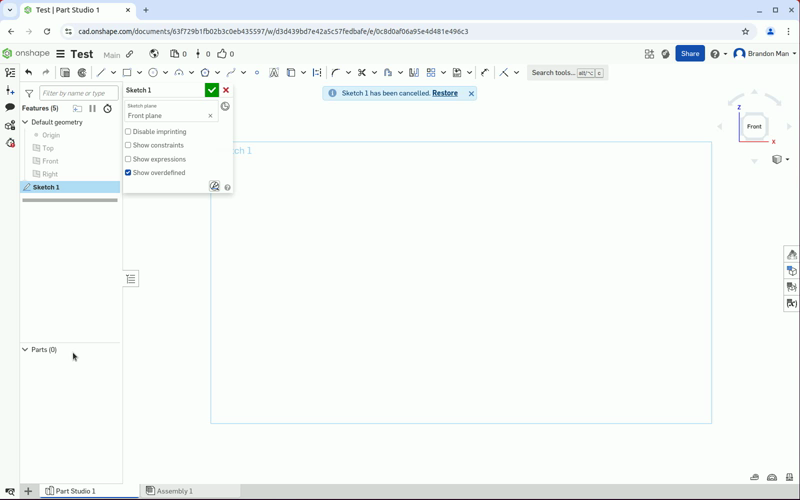
key(c)
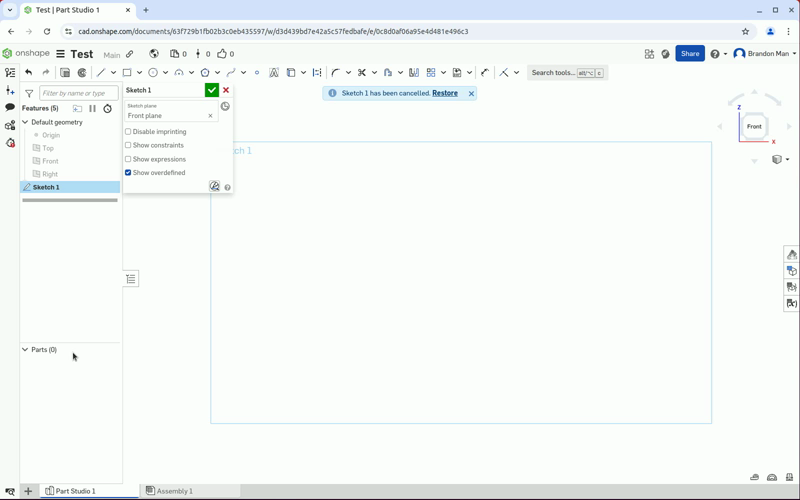
key_down(shift)
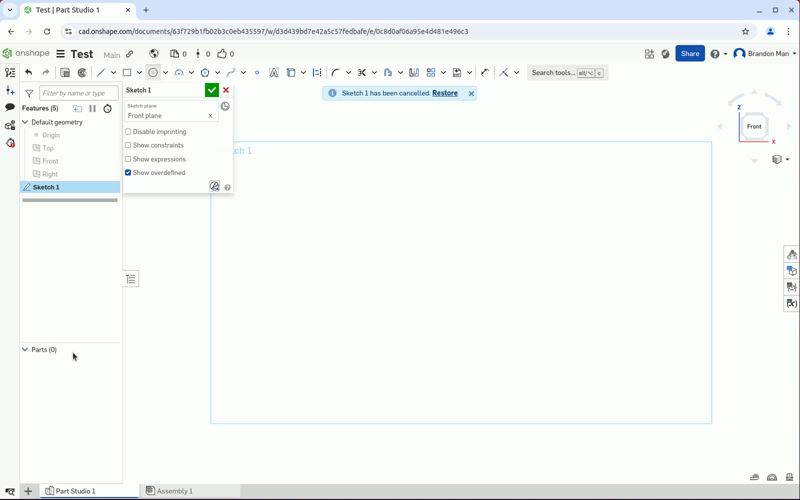
mouse_move(460, 282)
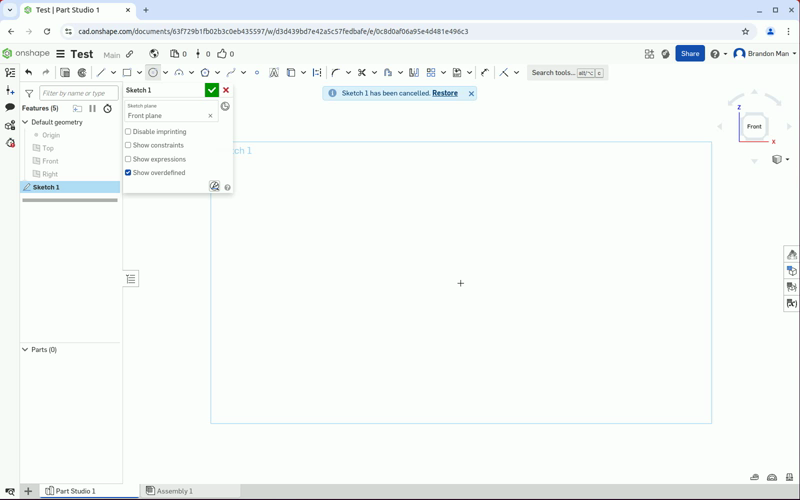
click(460, 282)
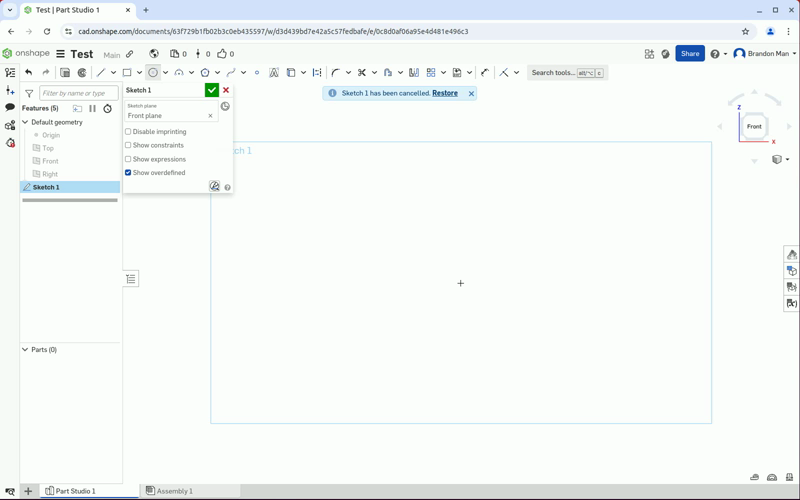
key_up(shift)
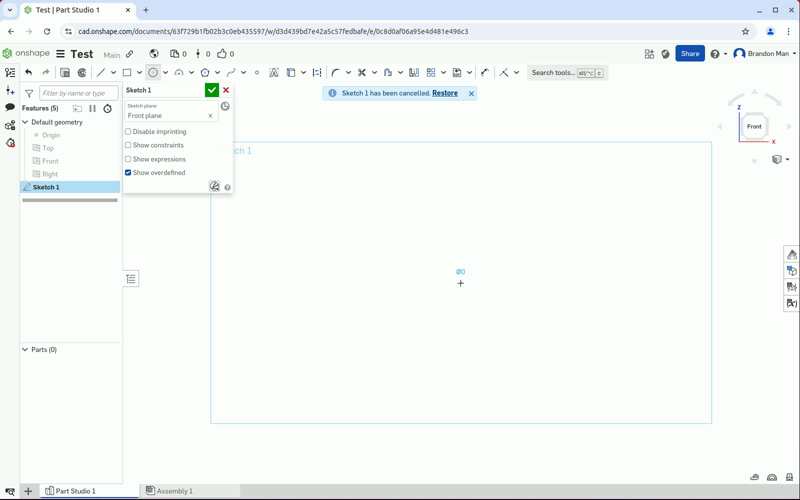
mouse_move(541, 282)
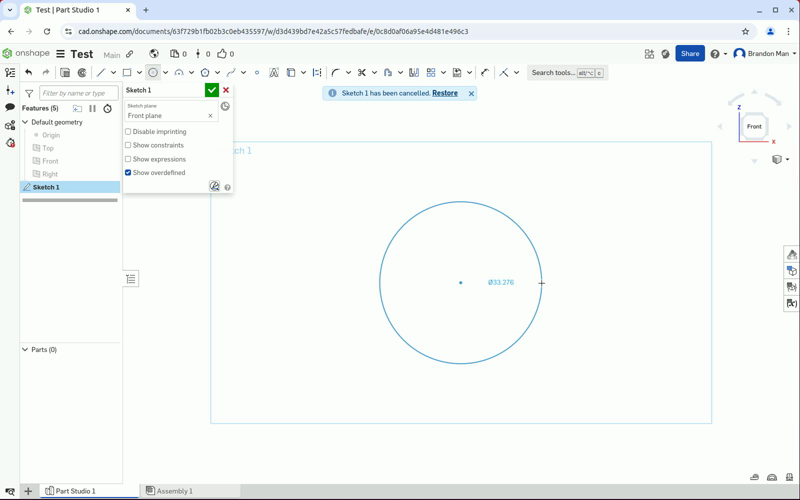
click(541, 282)
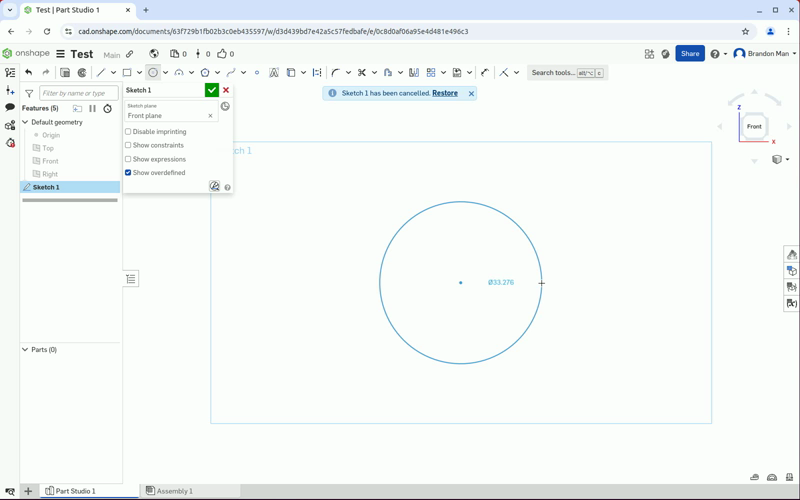
key(esc)
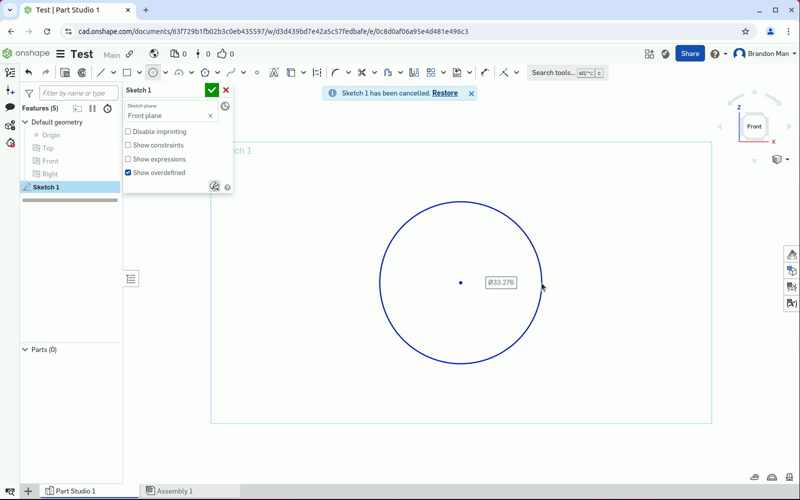
key(c)
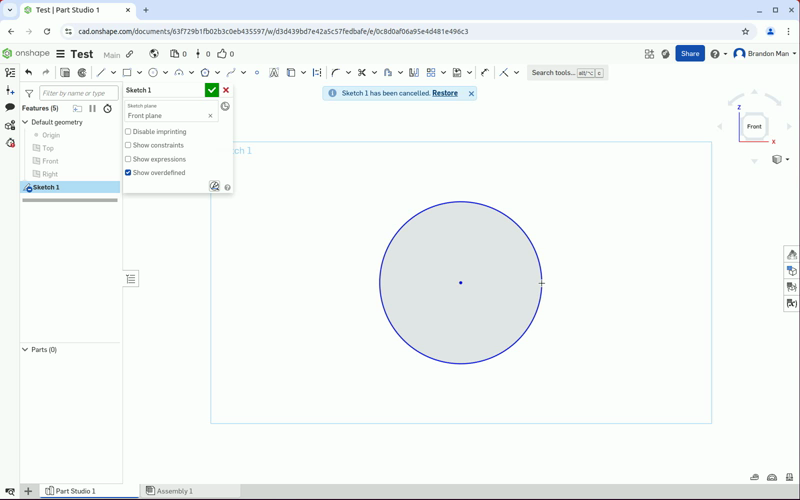
key_down(shift)
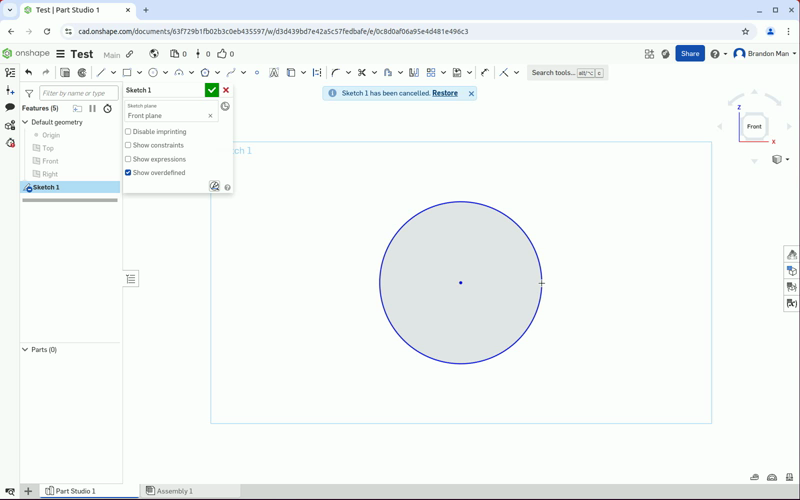
mouse_move(460, 282)
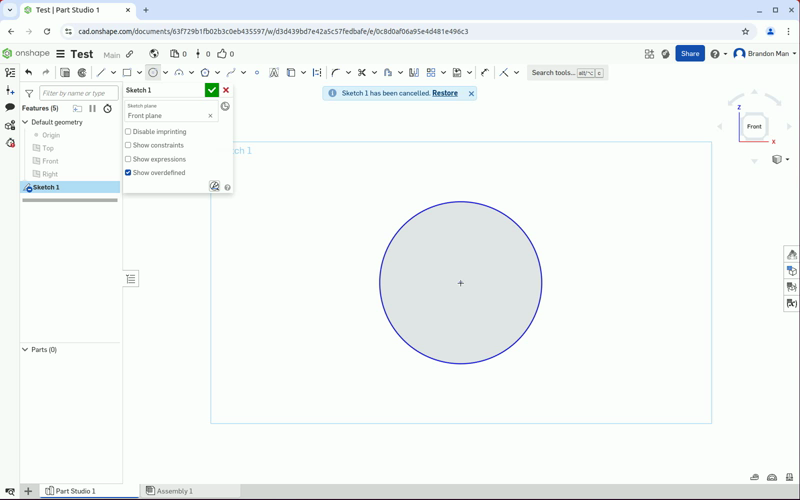
click(460, 282)
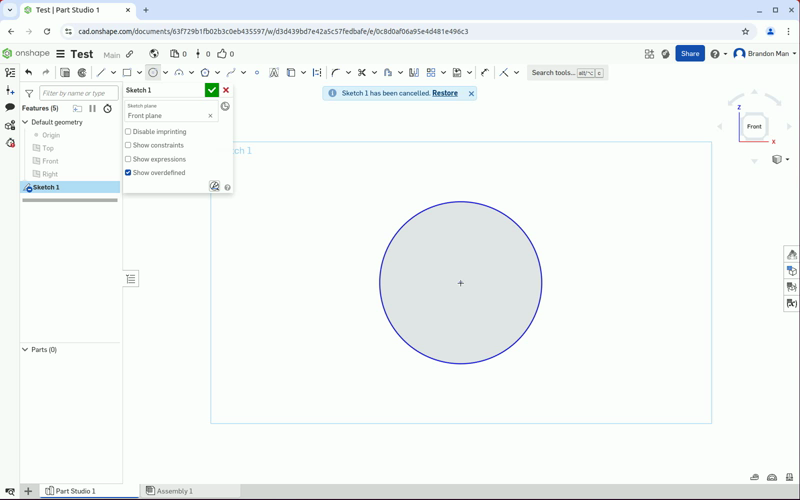
key_up(shift)
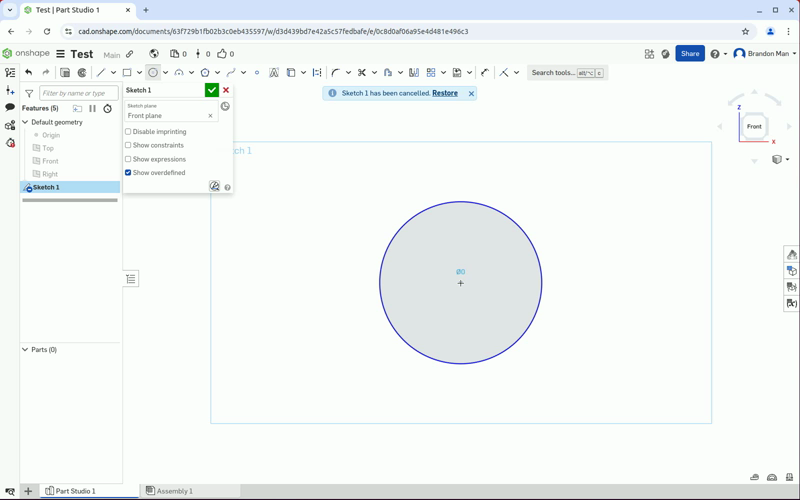
mouse_move(487, 282)
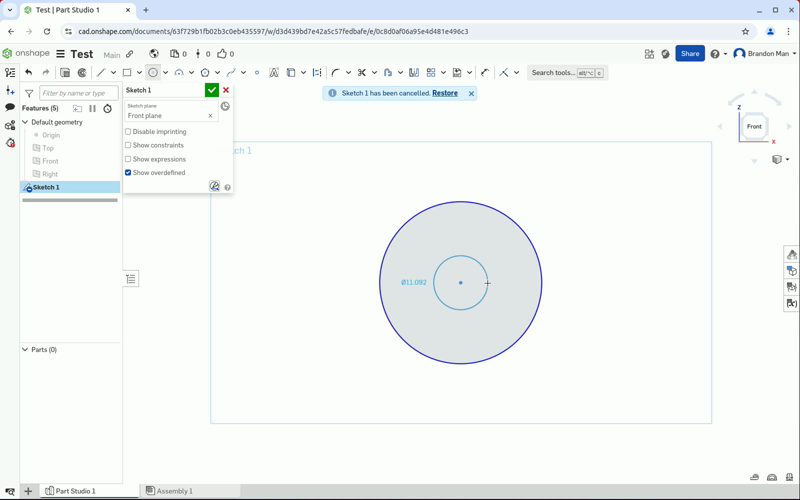
click(487, 282)
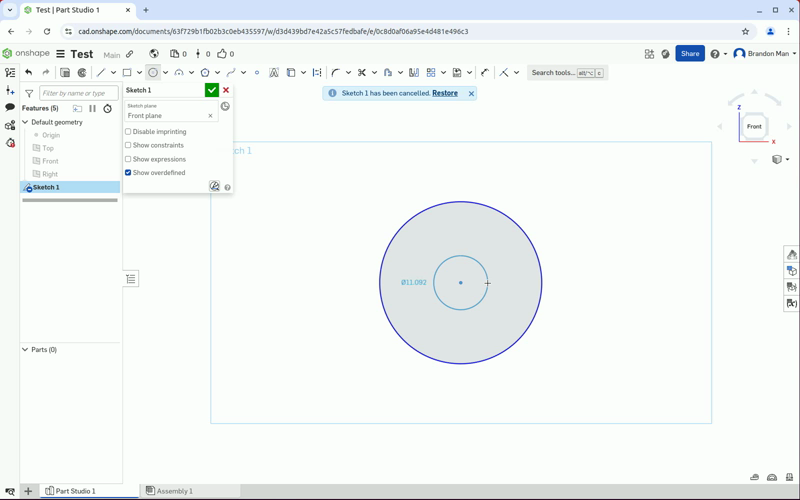
key(esc)
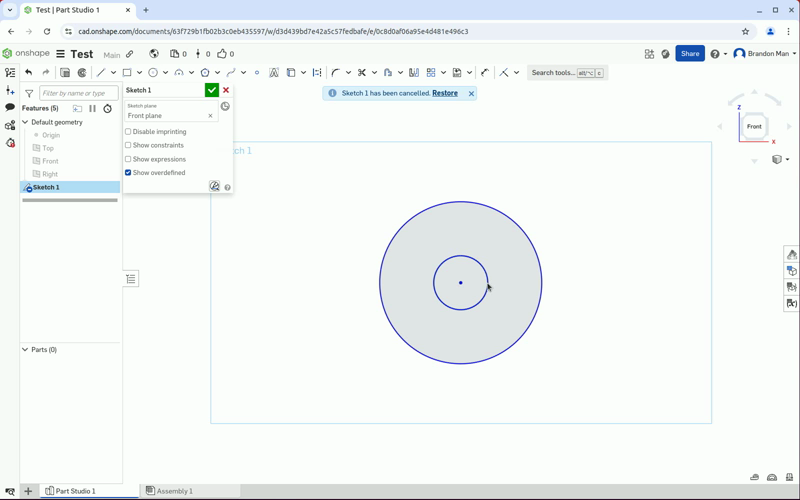
mouse_move(435, 317)
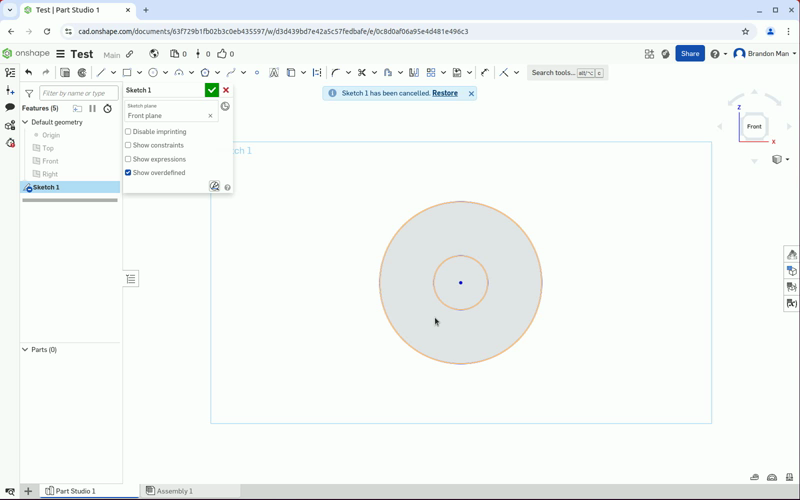
click(435, 317)
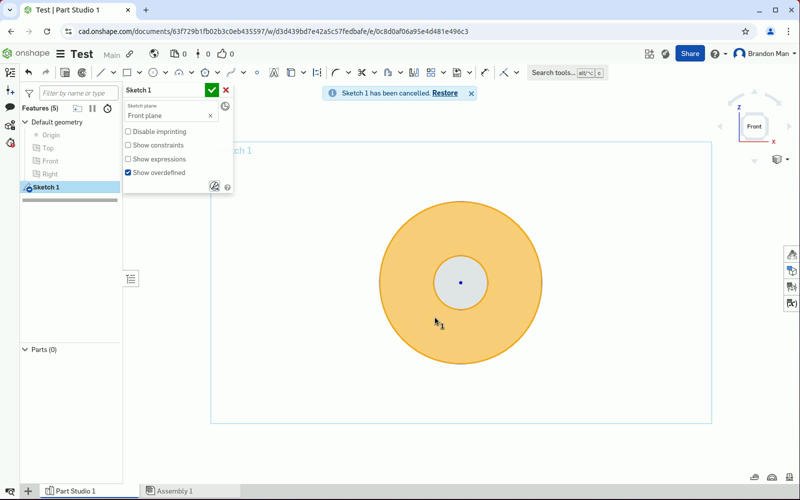
mouse_move(73, 352)
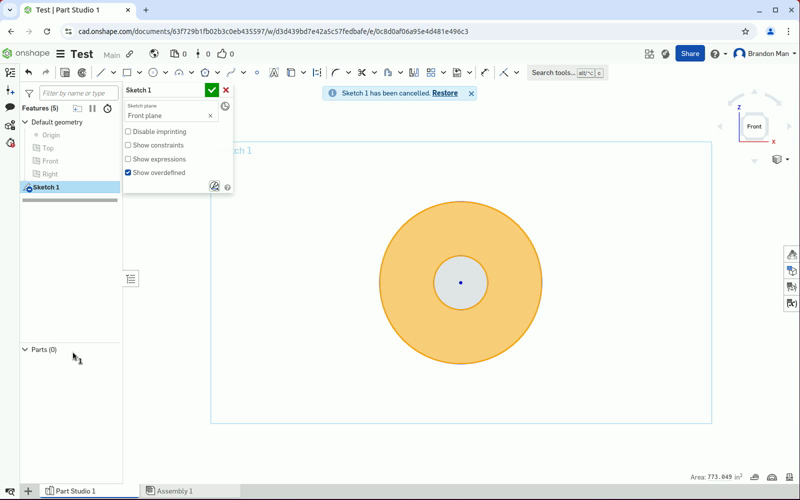
key(shift+y)
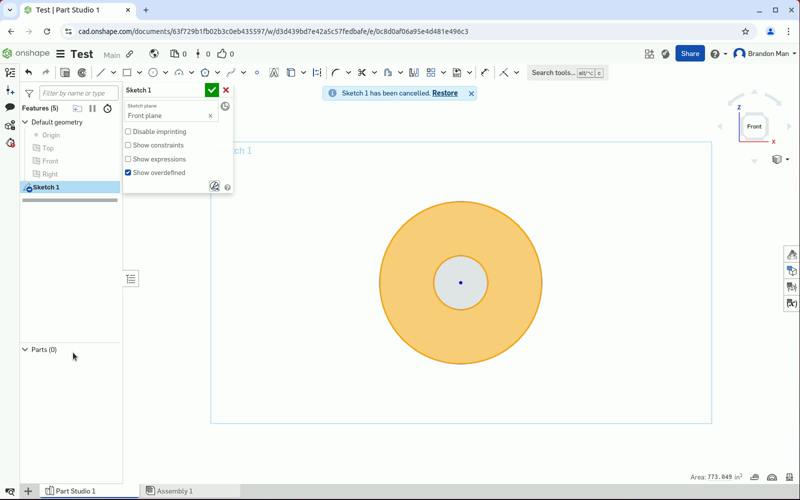
key(shift+e)
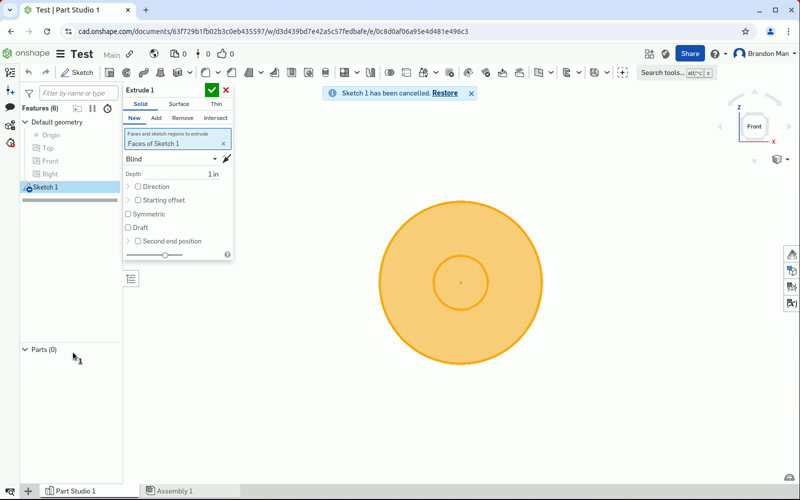
mouse_move(143, 106)
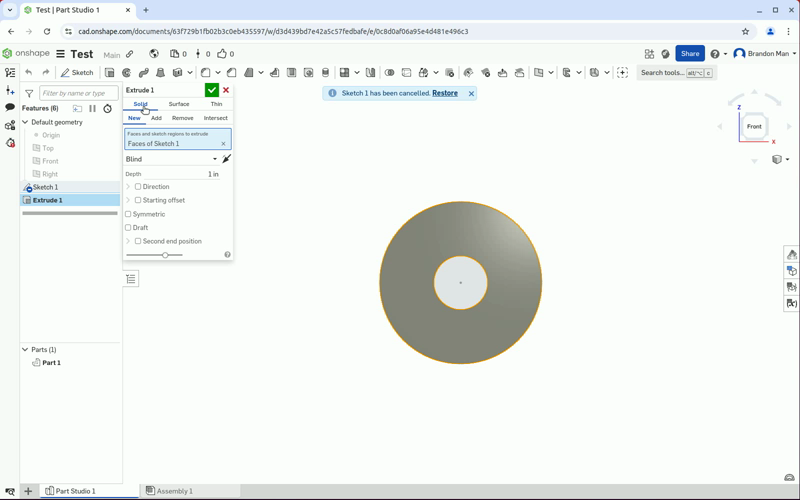
click(143, 106)
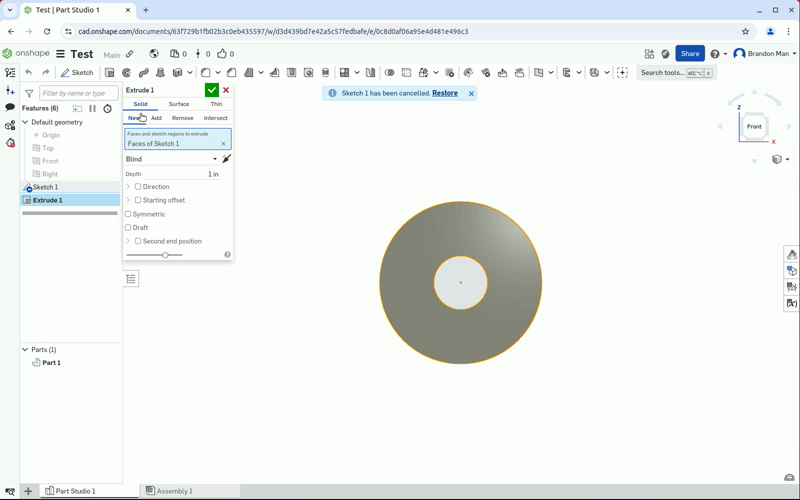
mouse_move(137, 120)
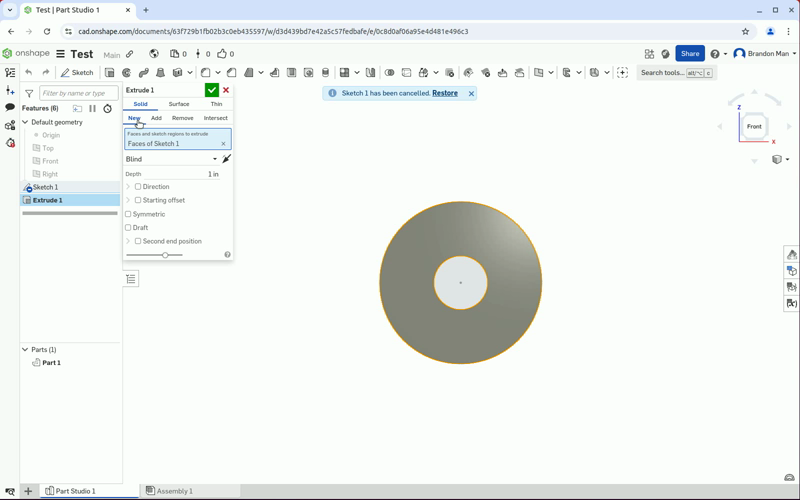
click(137, 120)
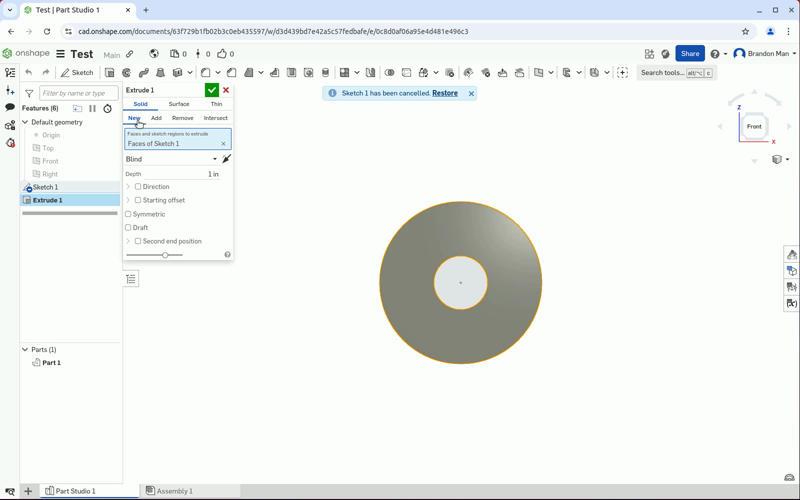
key(tab, 4)
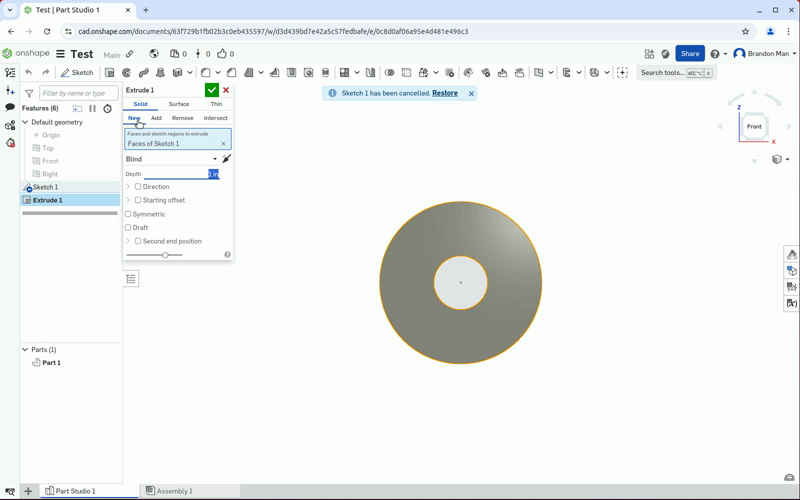
text(1.685)
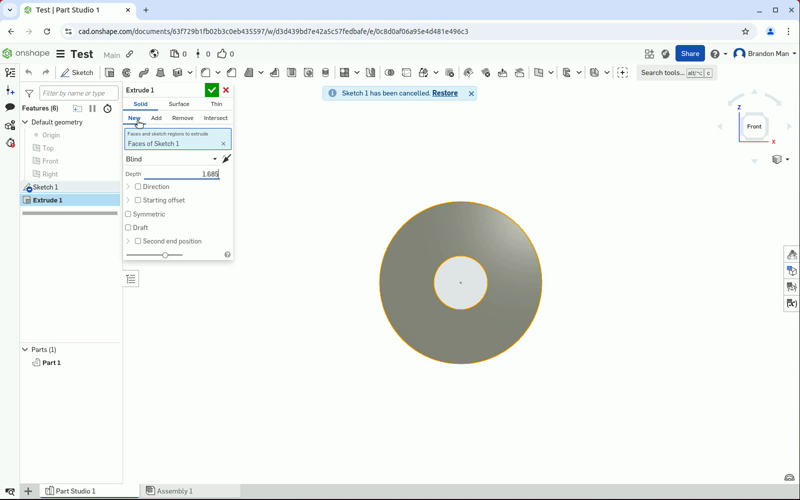
key(enter)
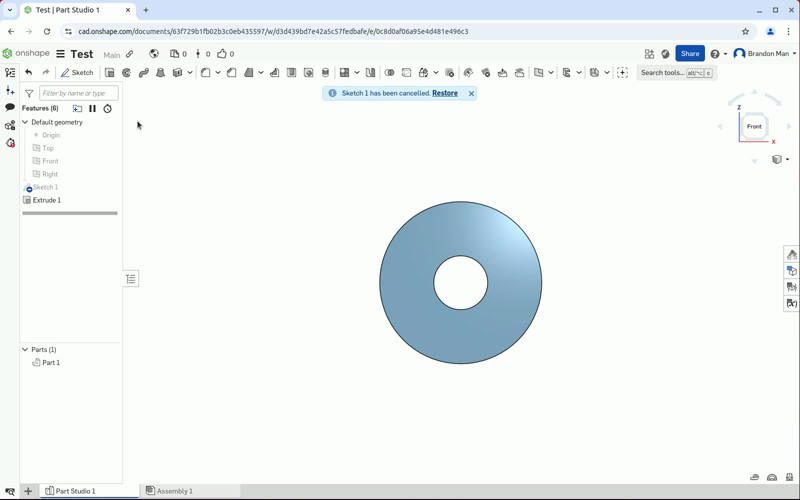
key(shift+h)
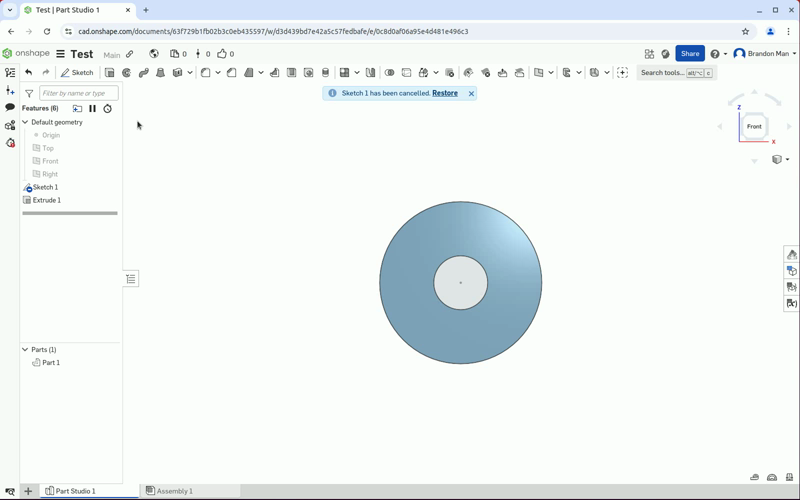
key(shift+h)
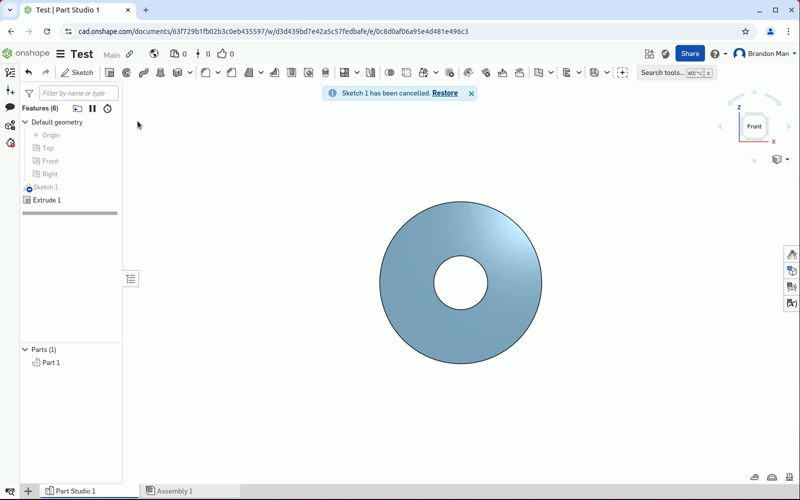
mouse_move(73, 189)
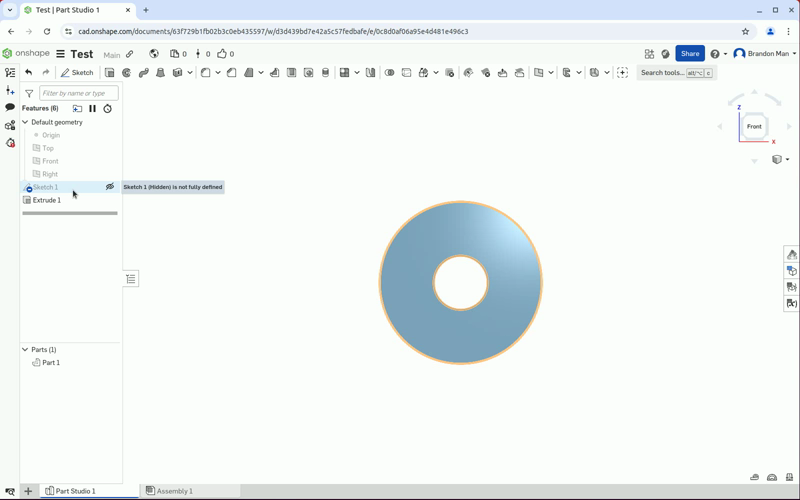
click(73, 189)
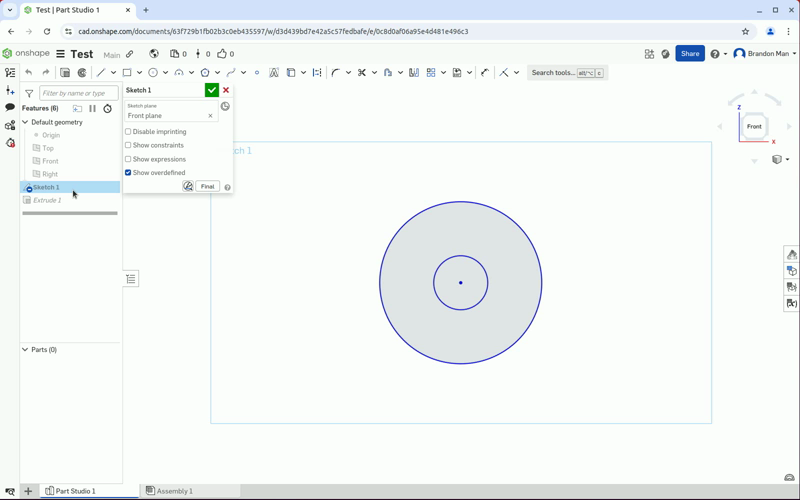
mouse_move(229, 92)
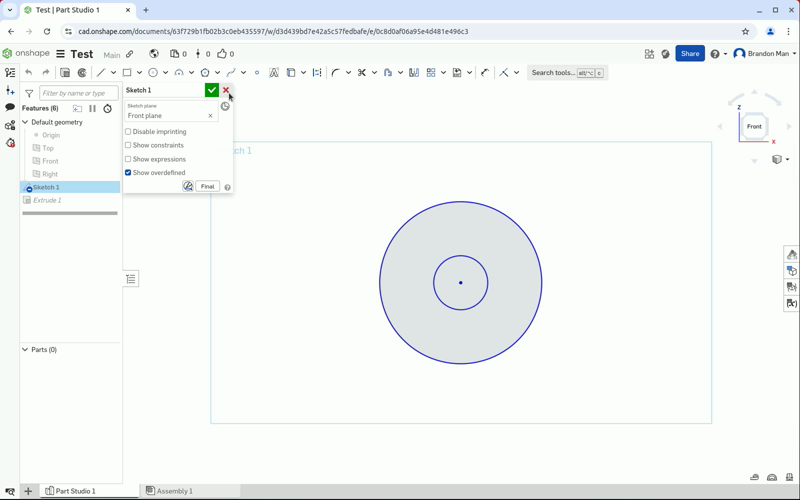
click(229, 92)
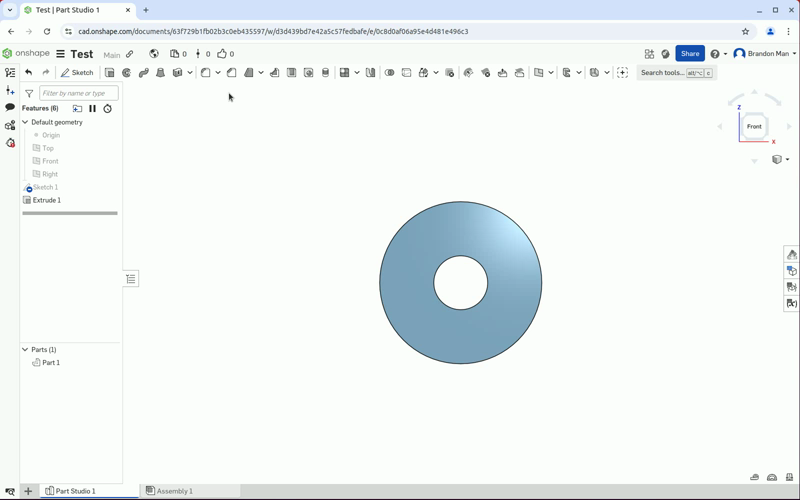
mouse_move(541, 75)
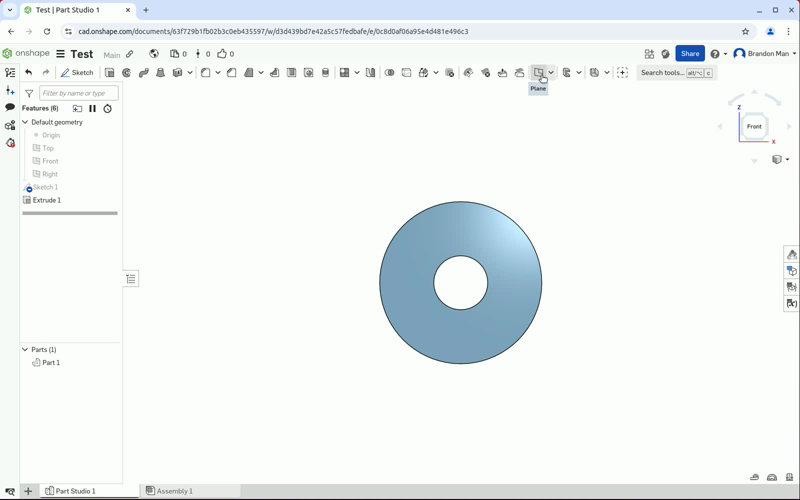
click(541, 75)
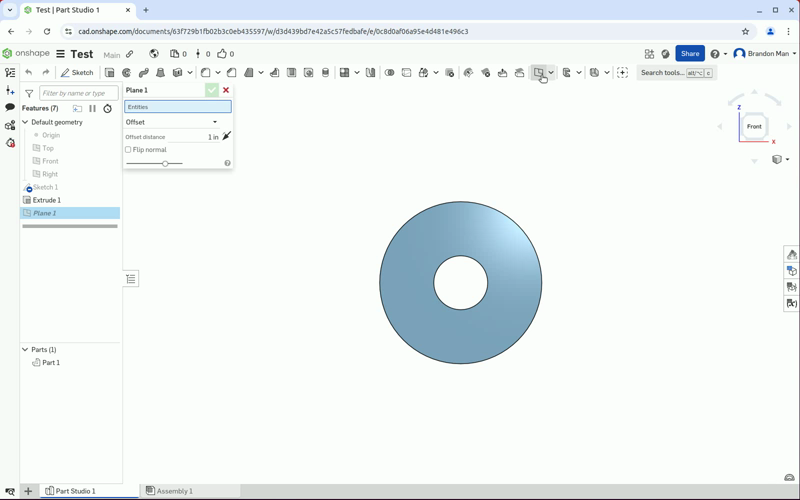
mouse_move(73, 163)
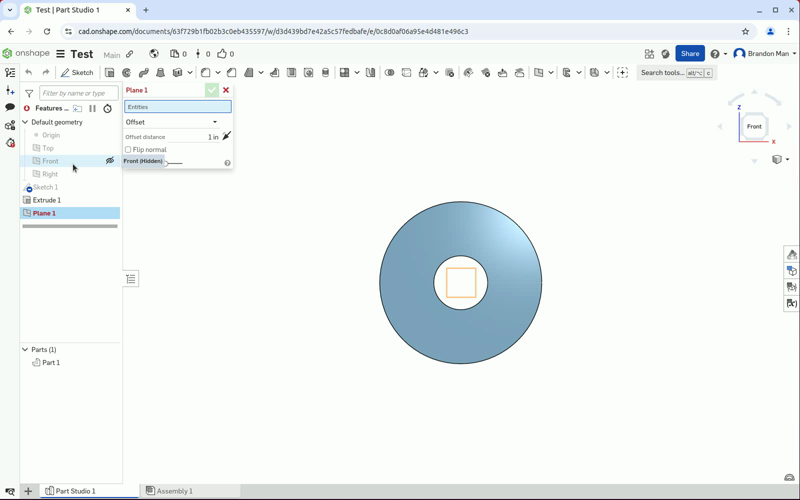
click(73, 163)
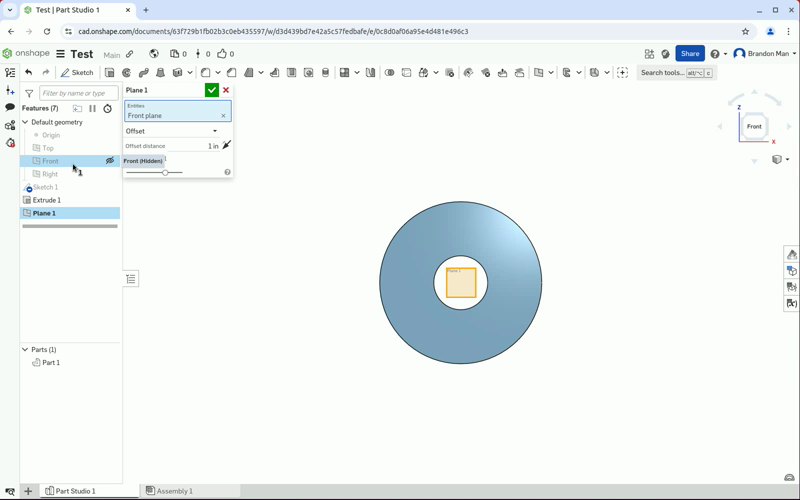
key(tab, 2)
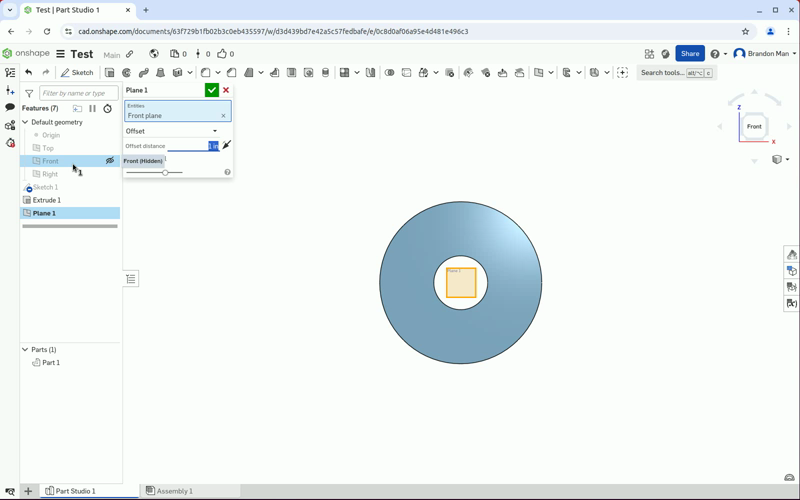
text(1.695)
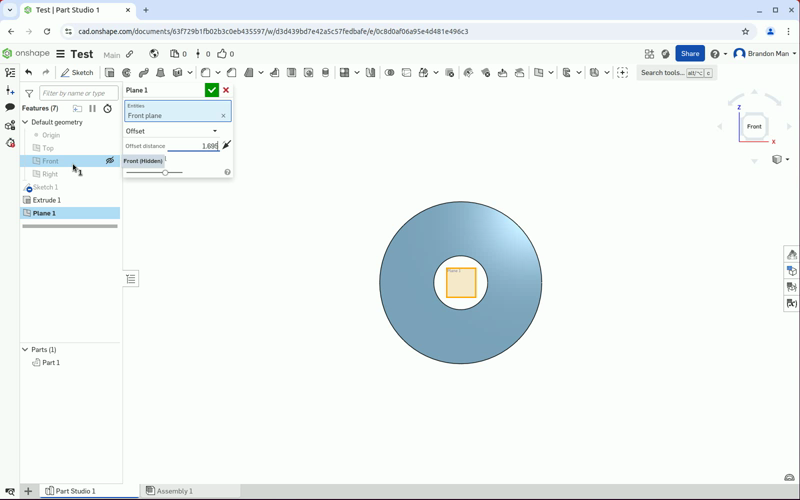
key(enter, 2)
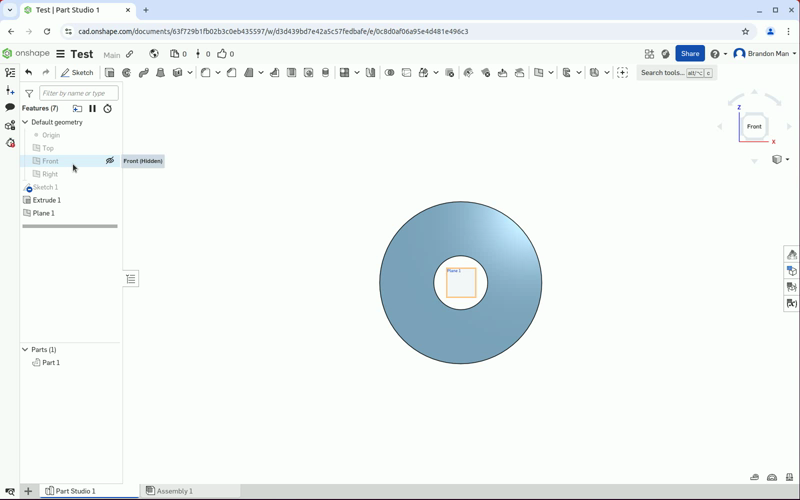
key(shift+s)
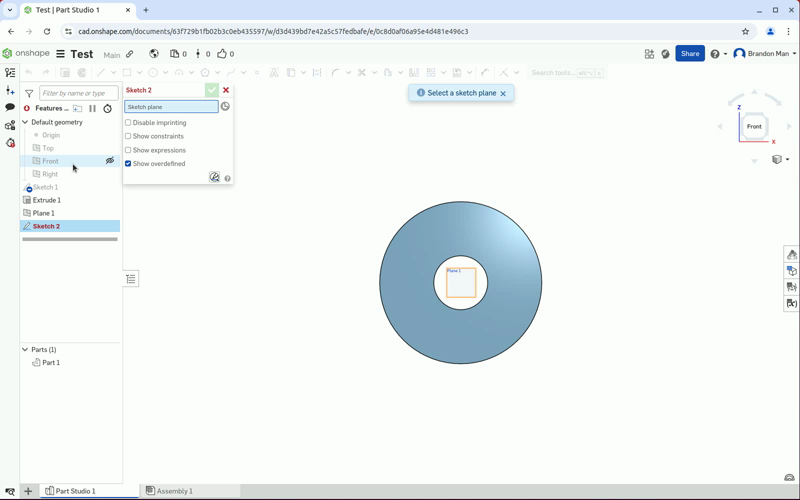
mouse_move(73, 215)
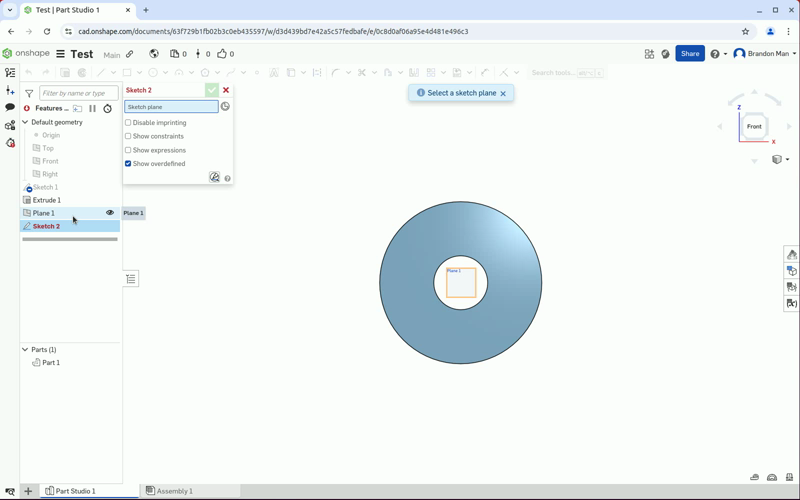
click(73, 215)
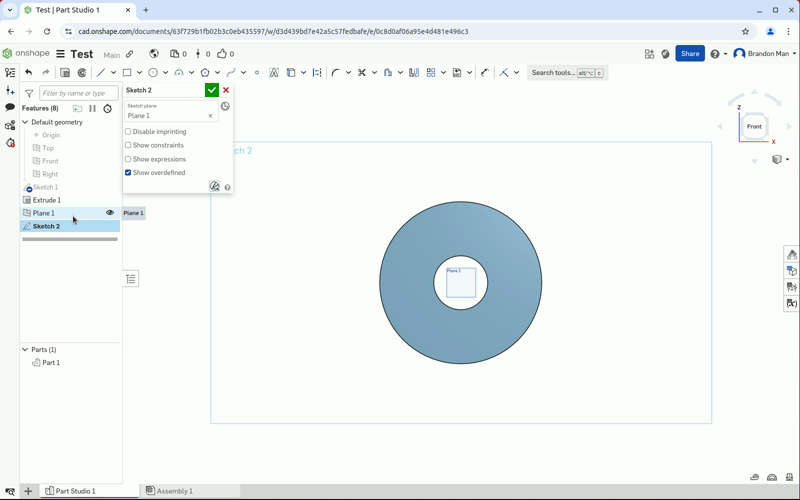
mouse_move(73, 352)
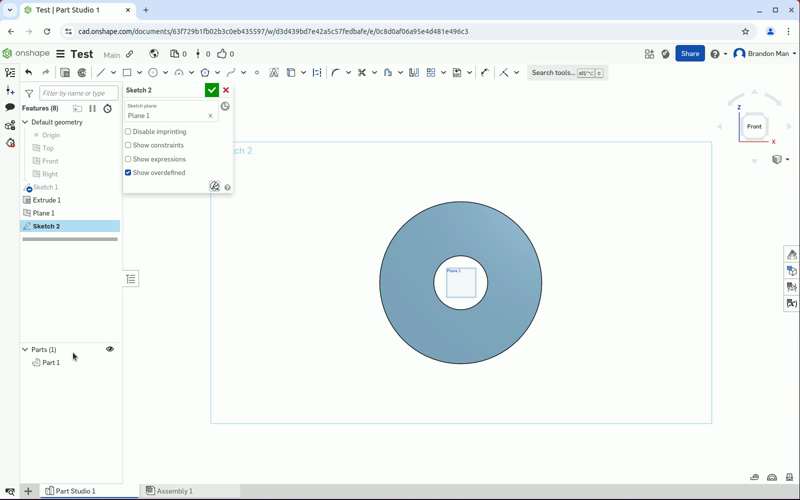
key(y)
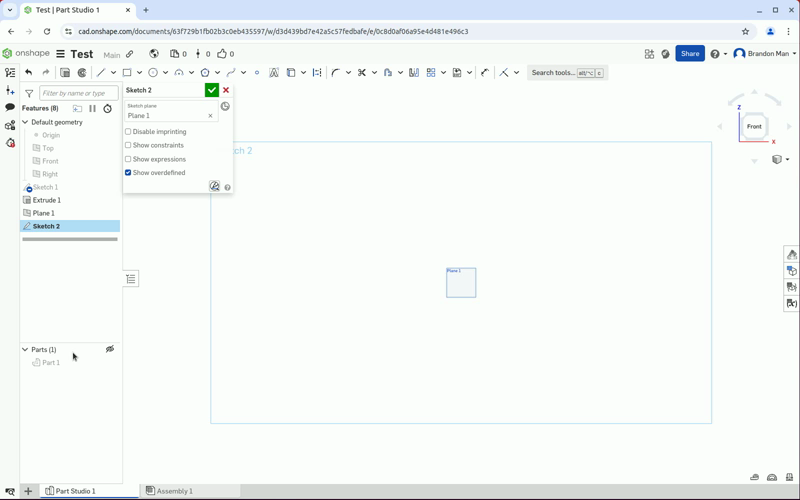
key(c)
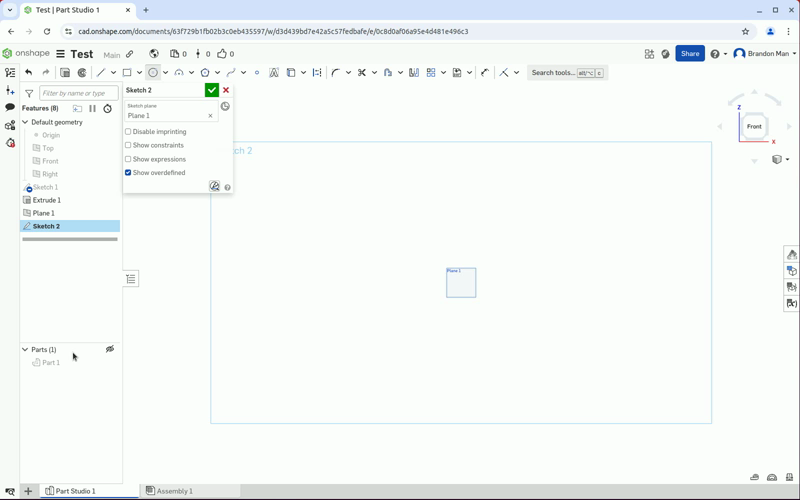
key_down(shift)
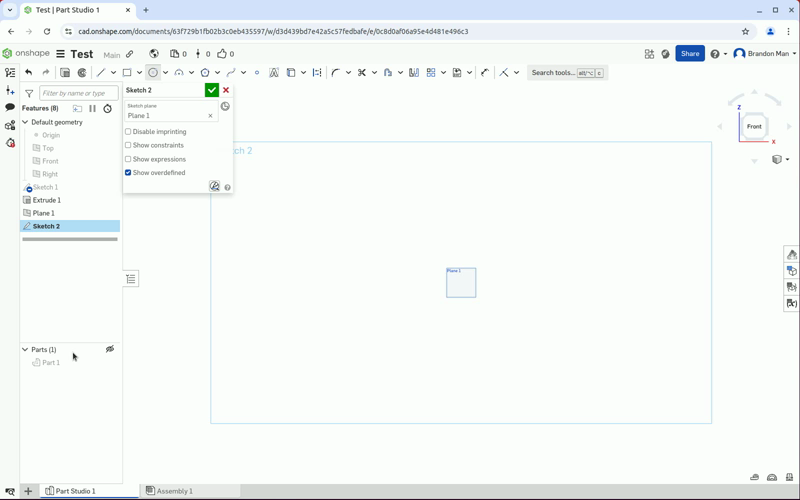
mouse_move(460, 282)
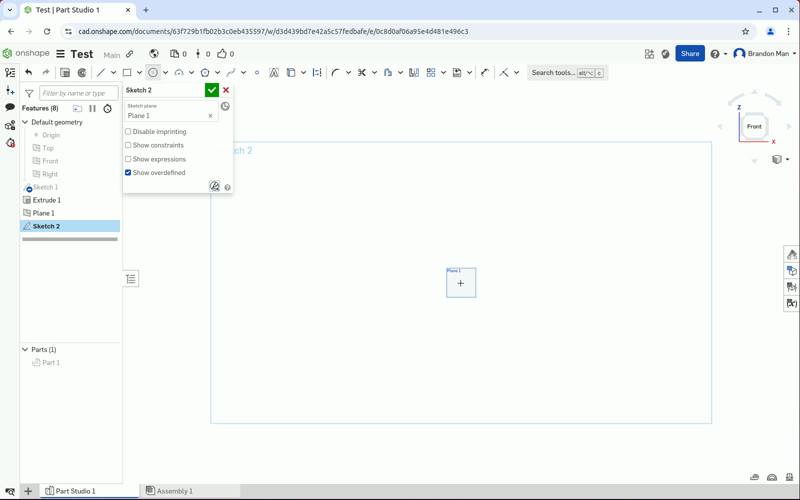
click(460, 282)
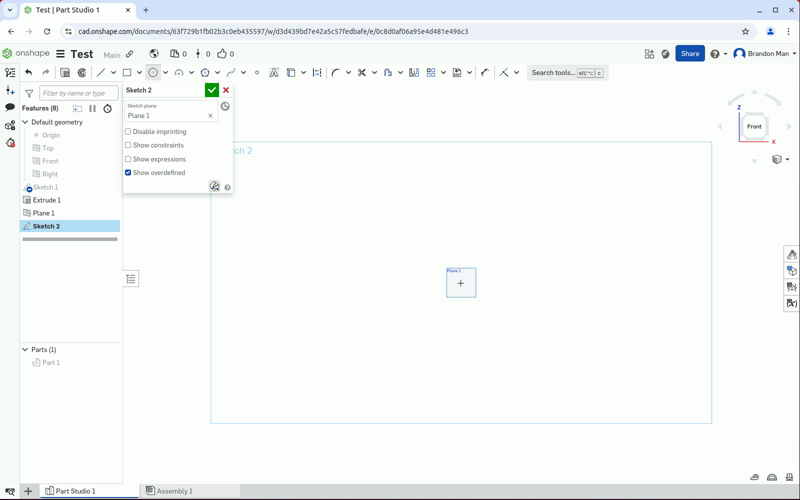
key_up(shift)
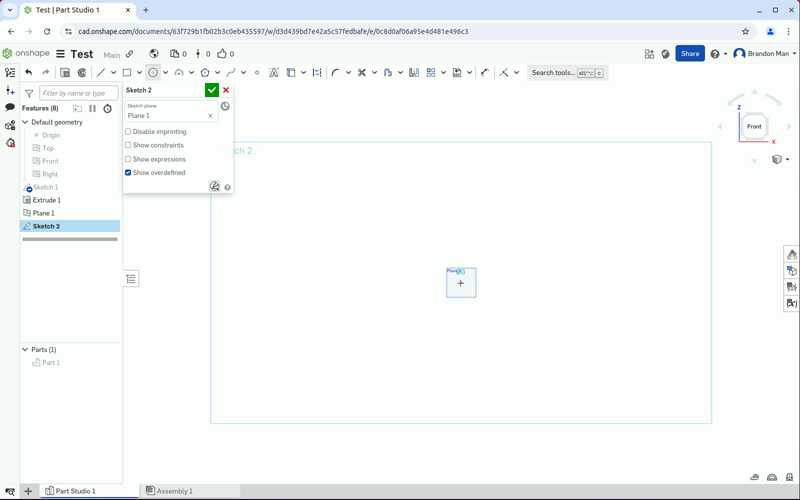
mouse_move(505, 282)
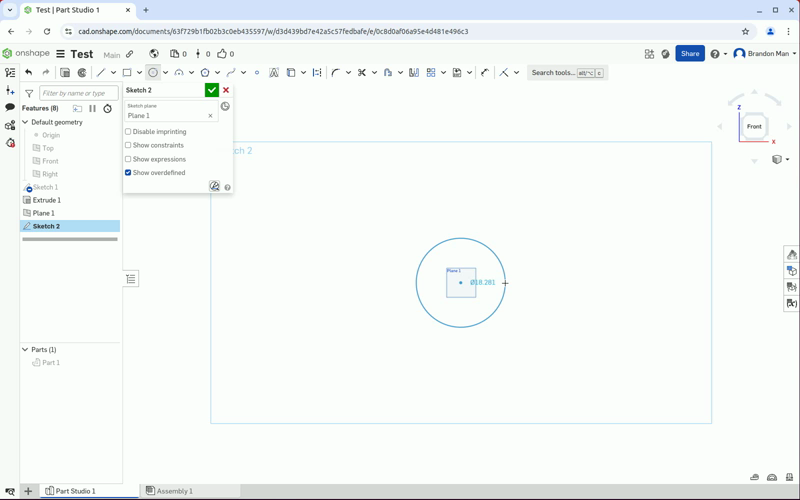
click(505, 282)
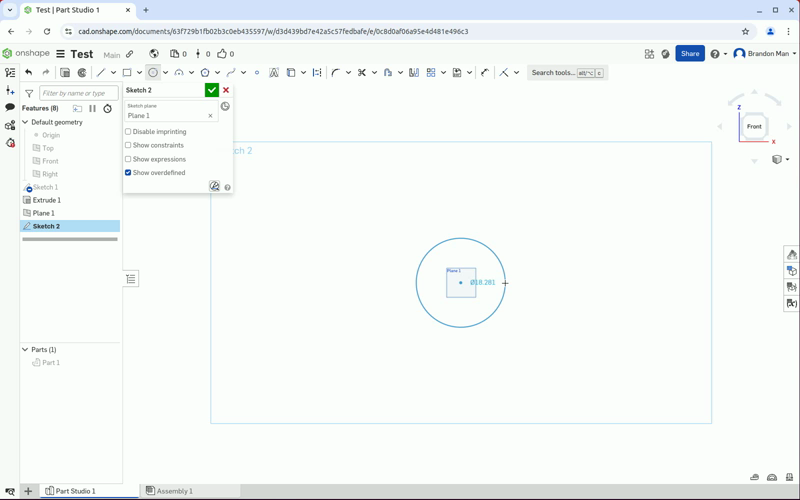
key(esc)
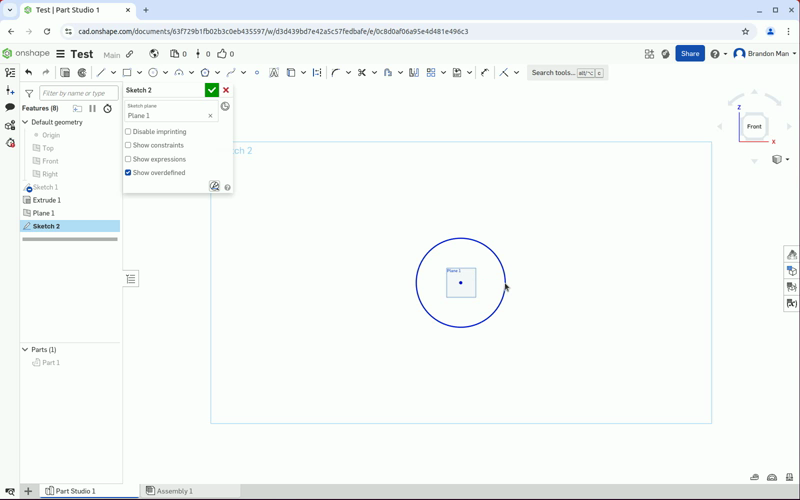
key(c)
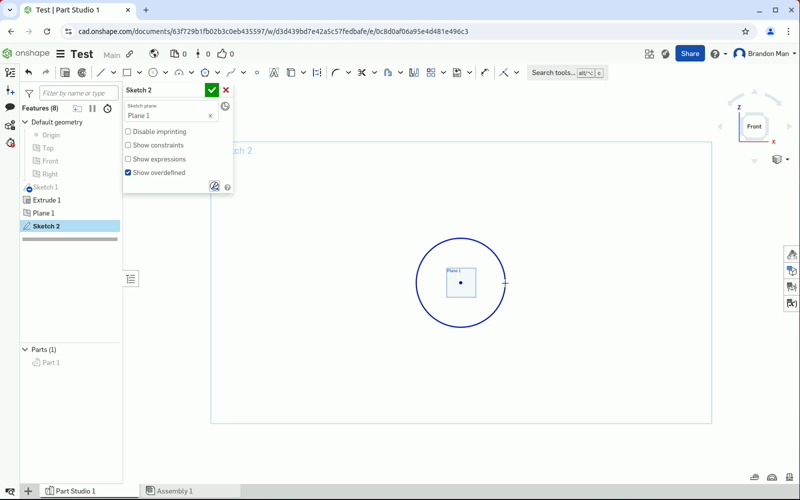
key_down(shift)
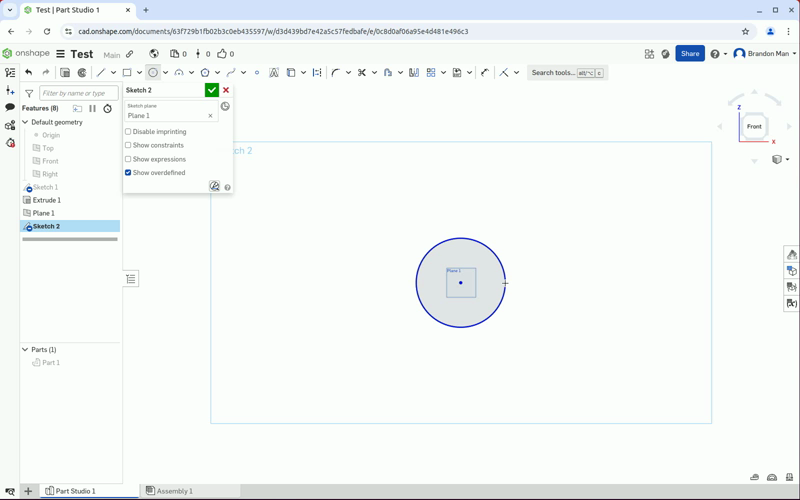
mouse_move(460, 282)
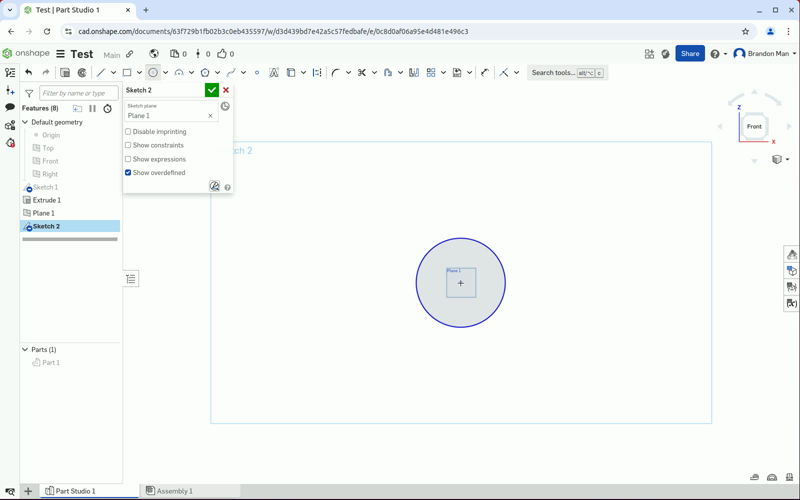
click(460, 282)
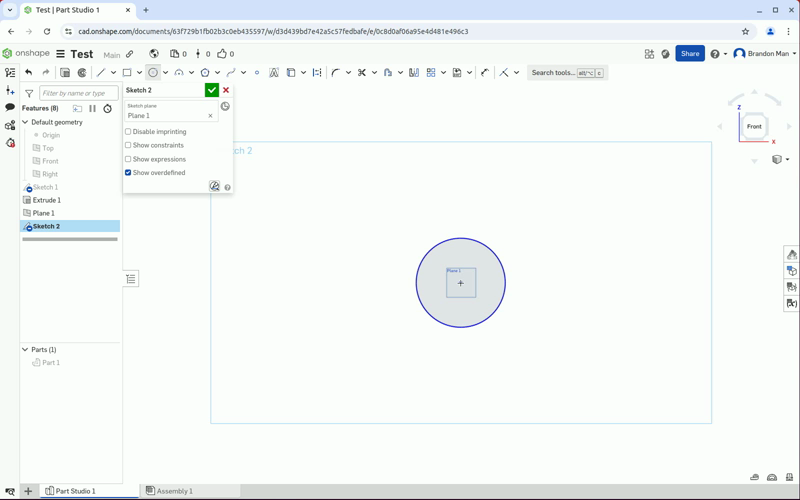
key_up(shift)
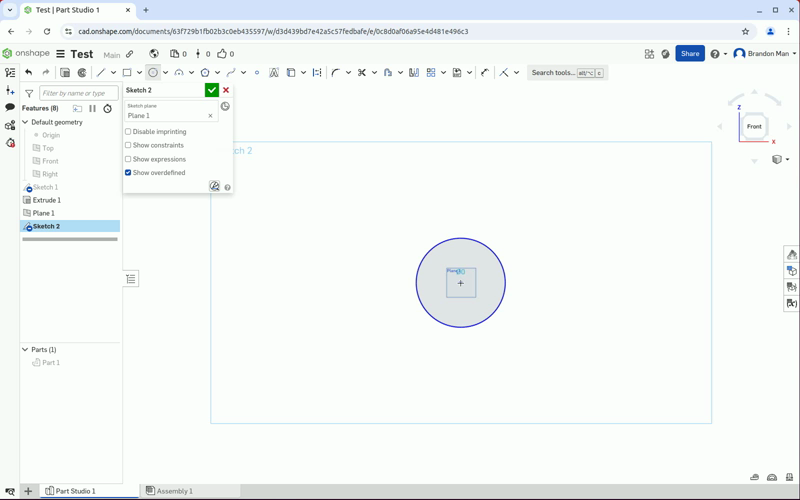
mouse_move(488, 282)
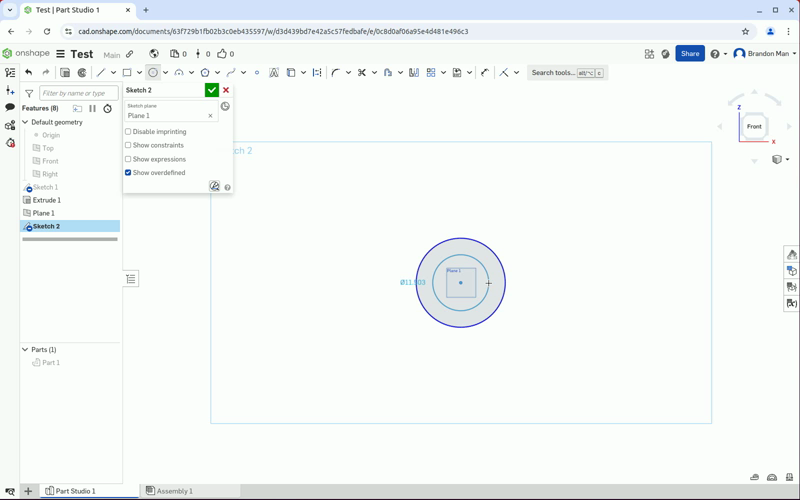
click(488, 282)
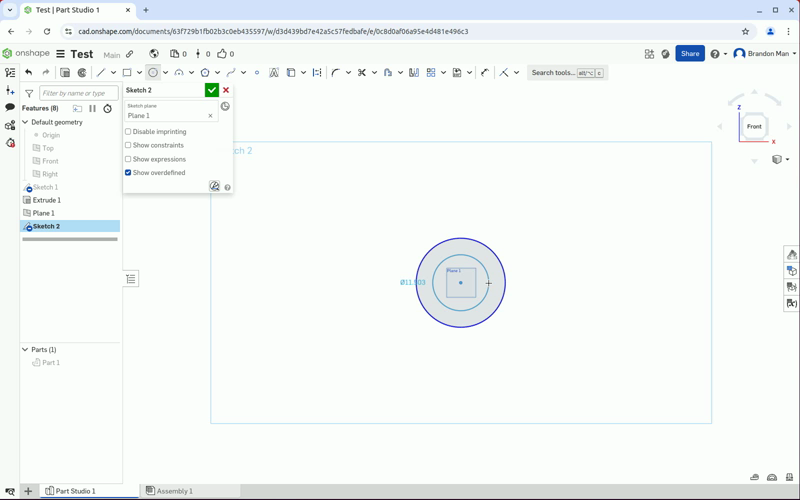
key(esc)
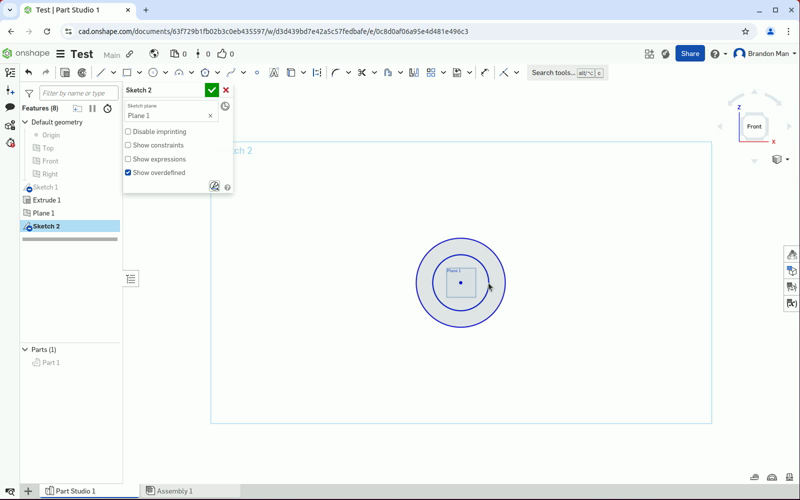
mouse_move(422, 278)
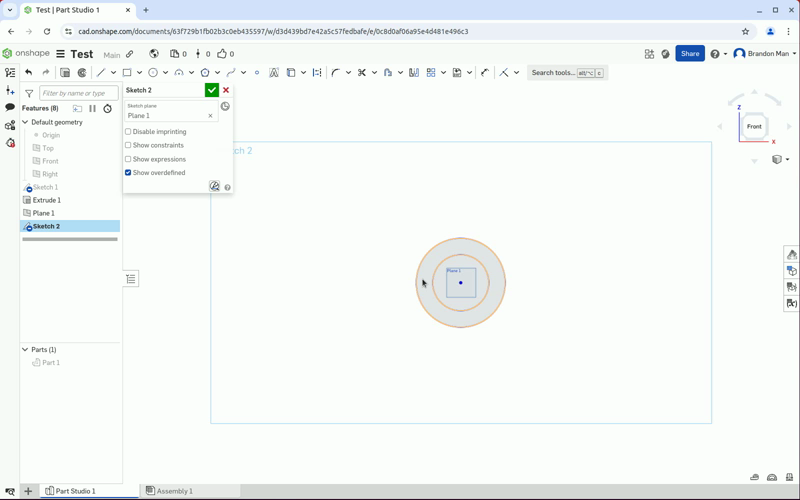
click(422, 278)
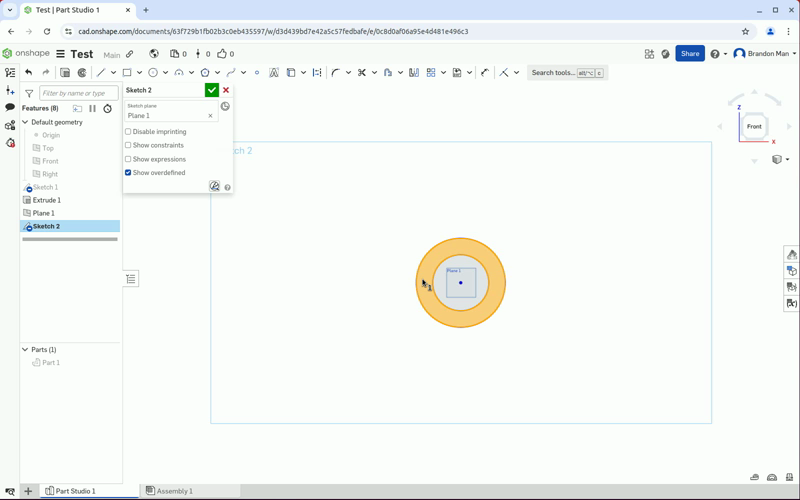
mouse_move(73, 352)
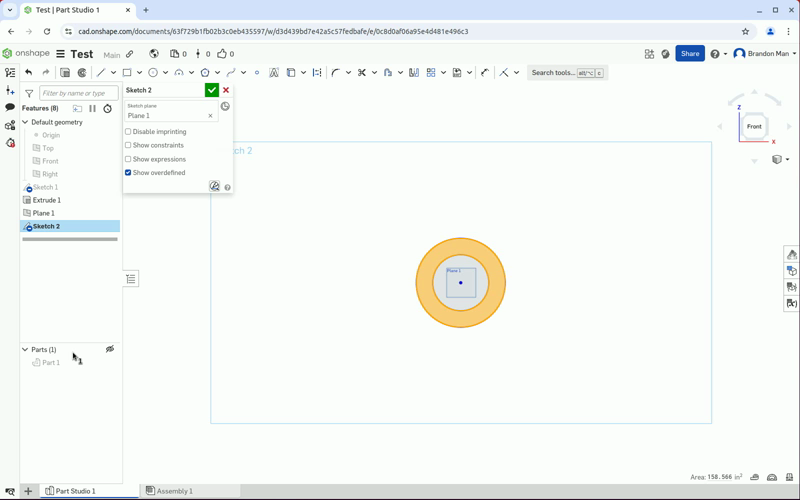
key(shift+y)
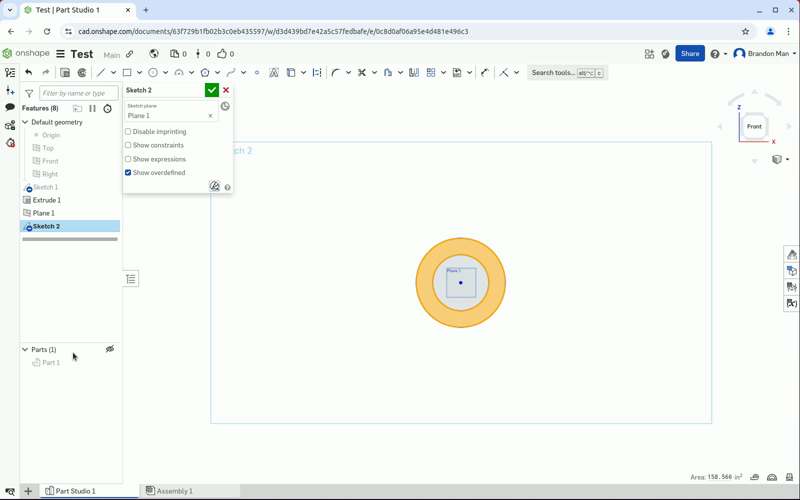
key(shift+e)
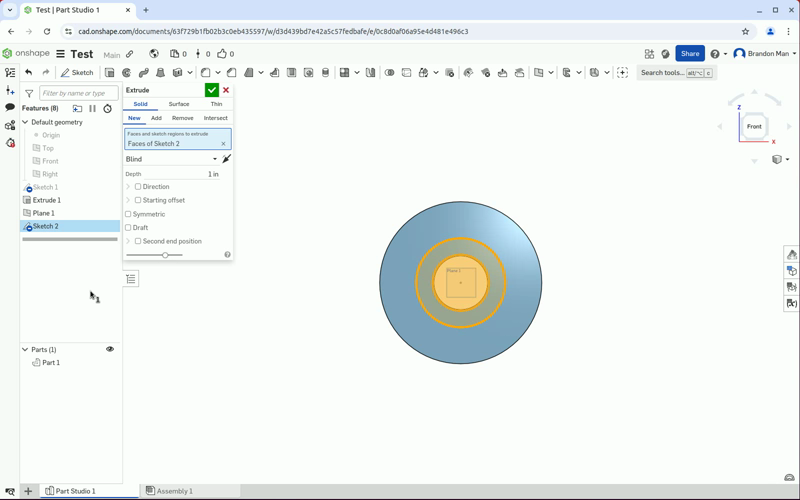
mouse_move(143, 106)
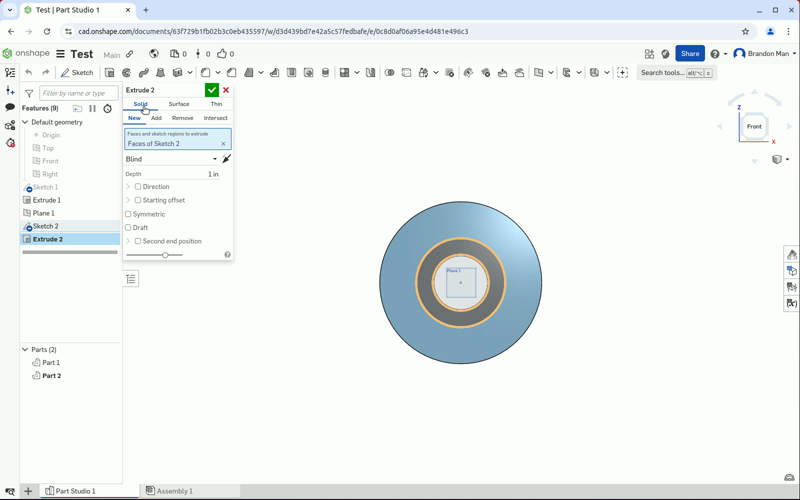
click(143, 106)
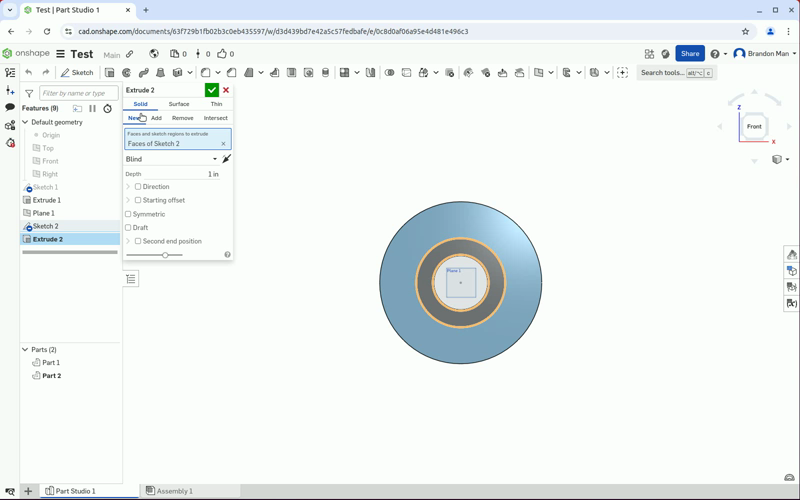
mouse_move(137, 120)
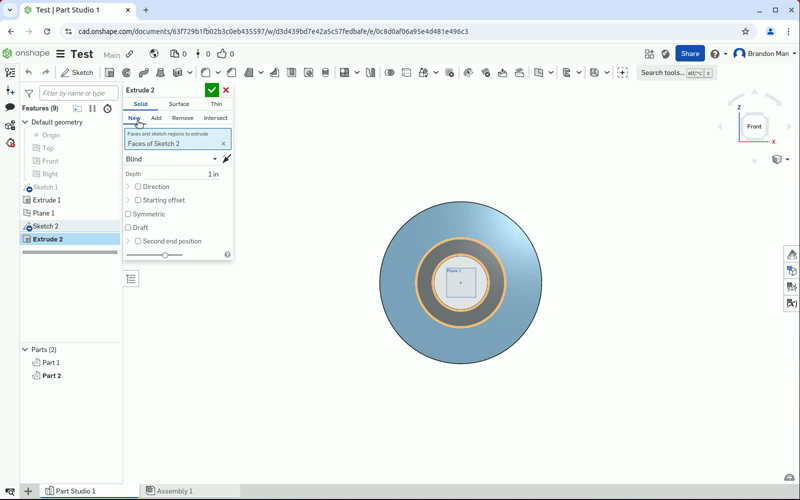
click(137, 120)
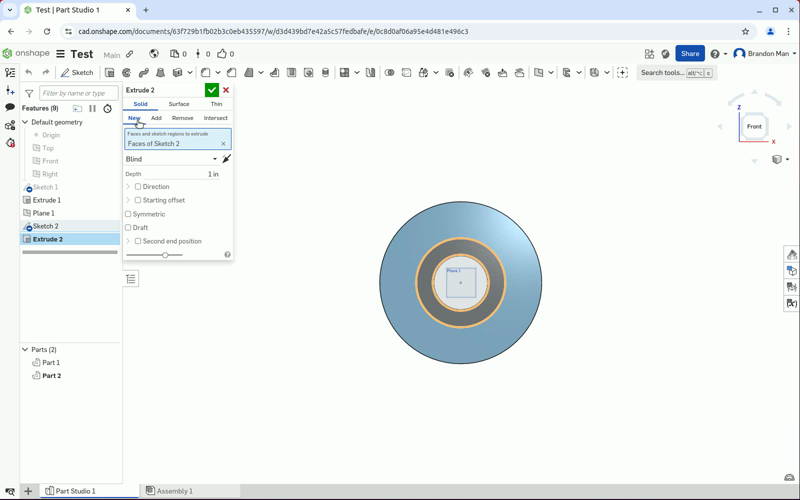
key(tab, 4)
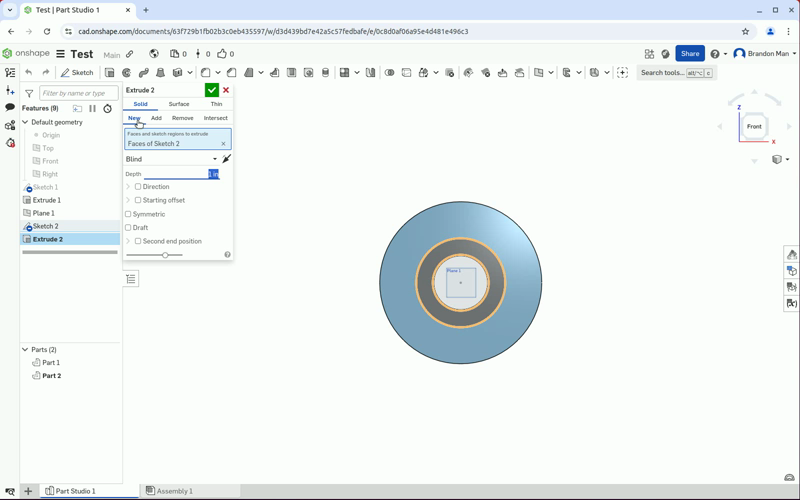
text(21.423)
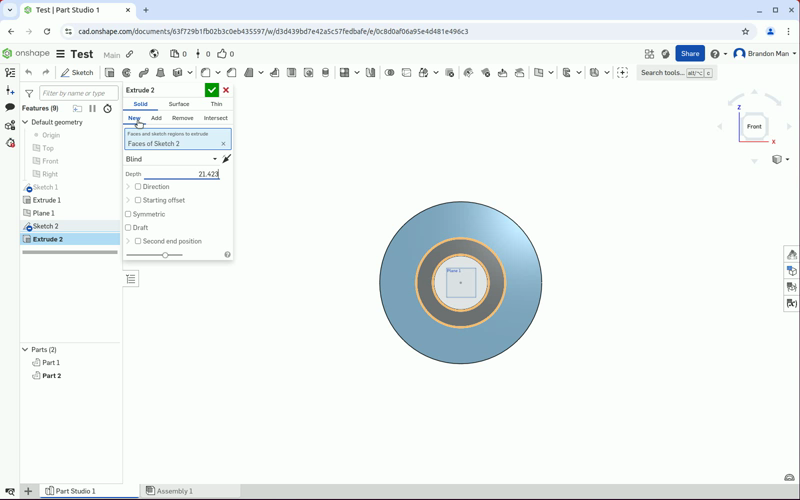
key(enter)
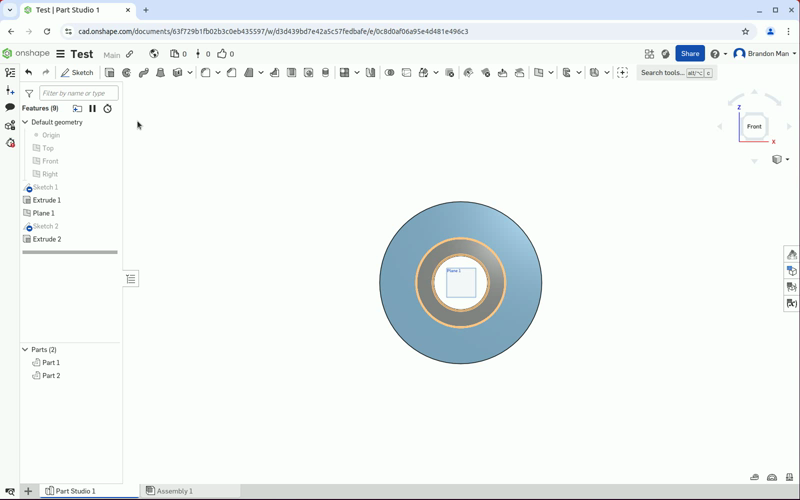
key(shift+h)
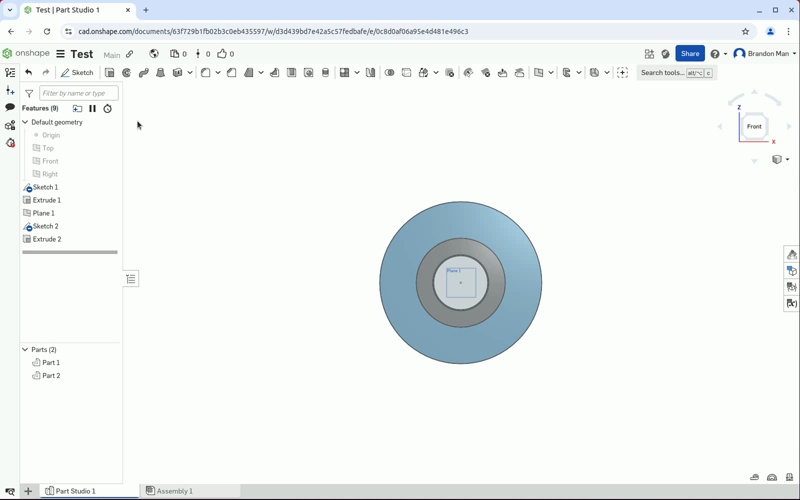
key(shift+h)
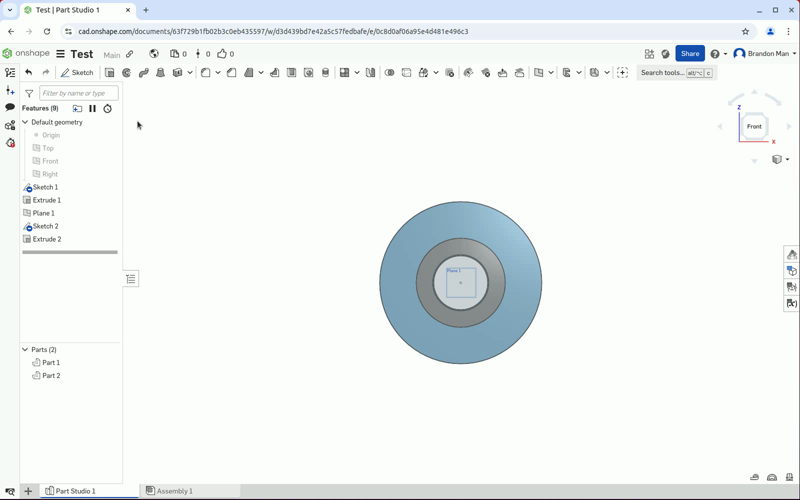
key(shift+7)
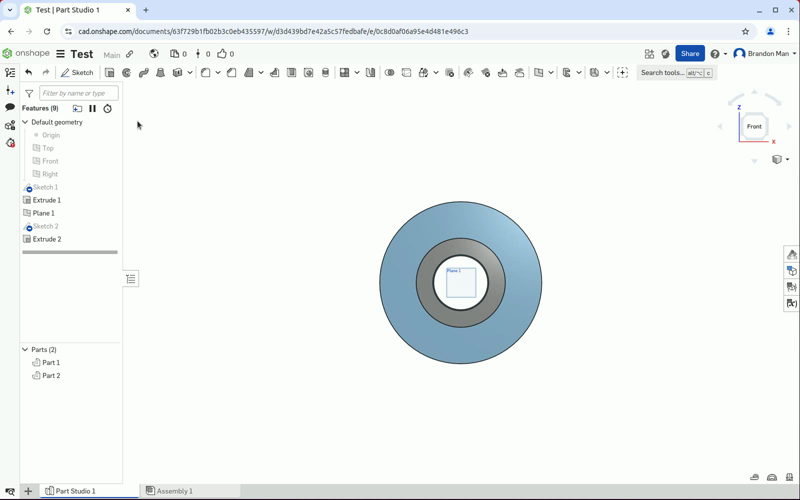
key(left, 2)
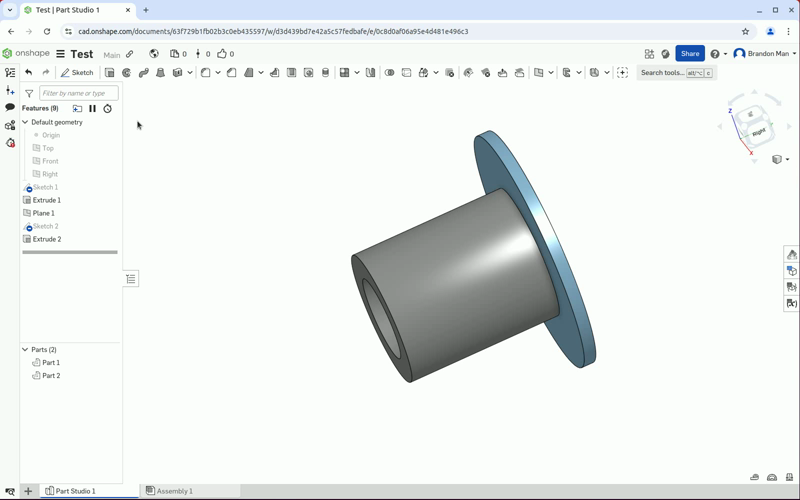
key(down, 2)
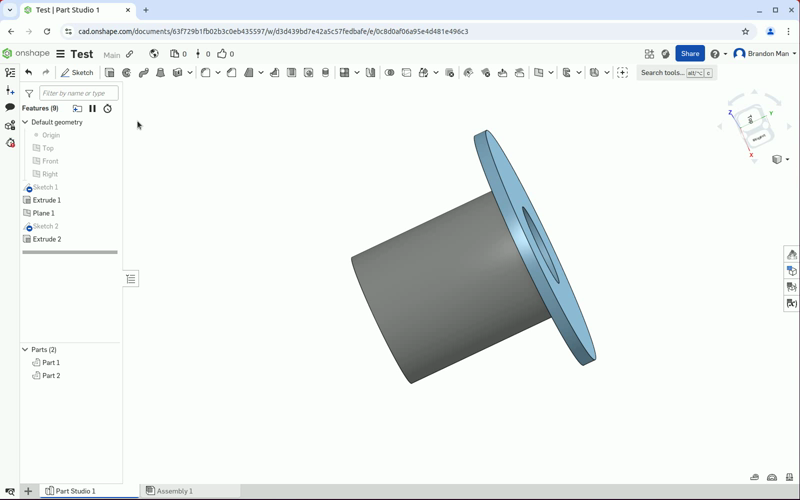
key(up, 2)
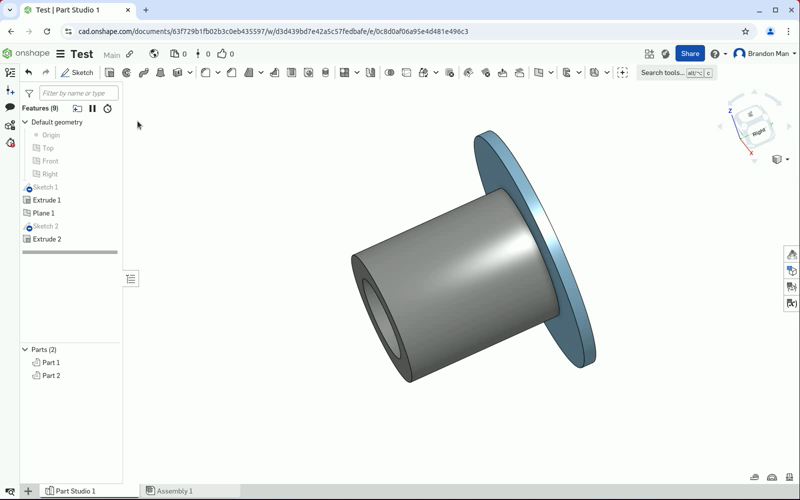
key(right, 2)
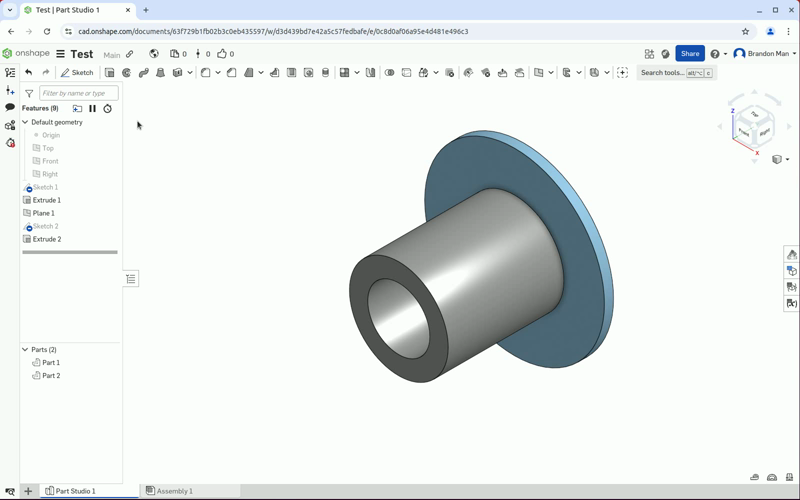
mouse_move(73, 189)
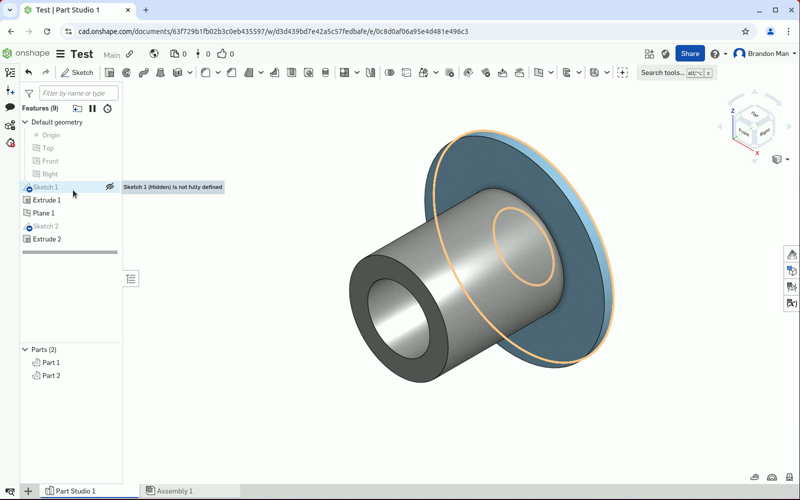
click(73, 189)